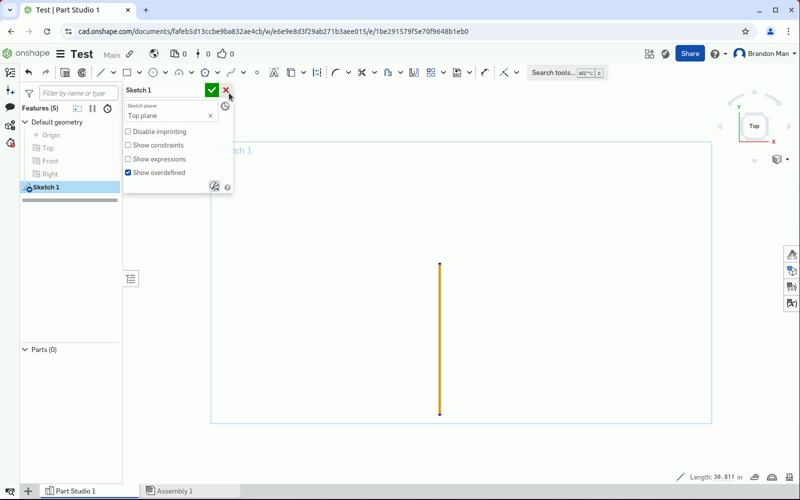
key(shift+h)
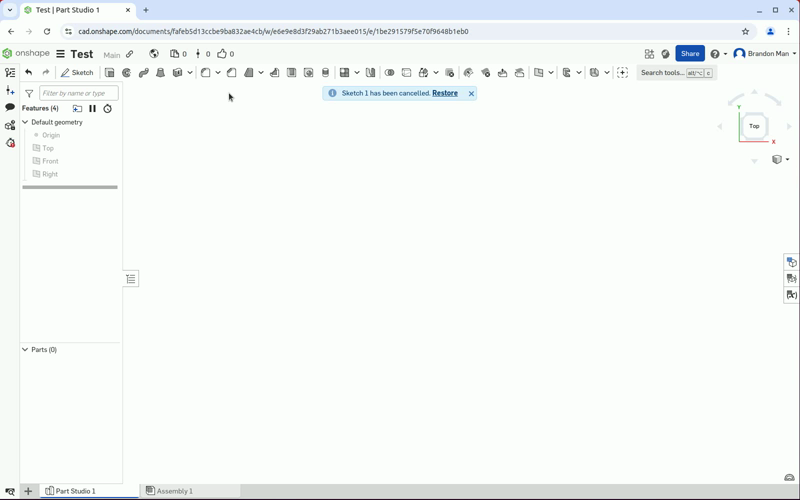
mouse_move(73, 352)
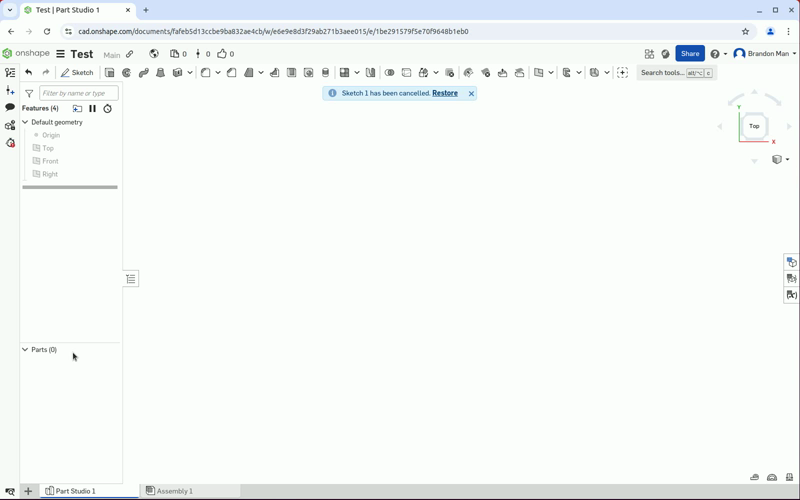
key(y)
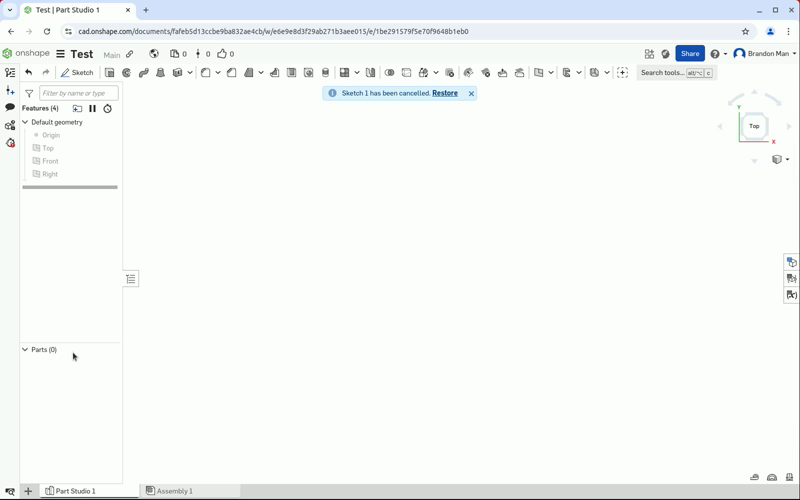
key(shift+p)
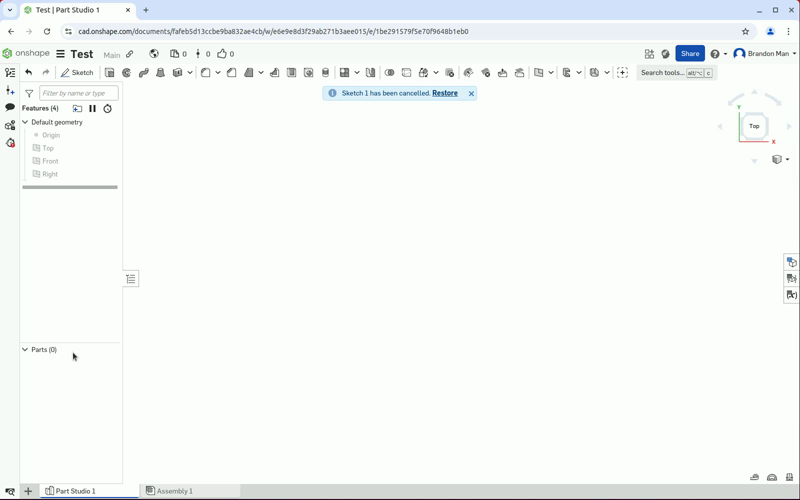
key(space)
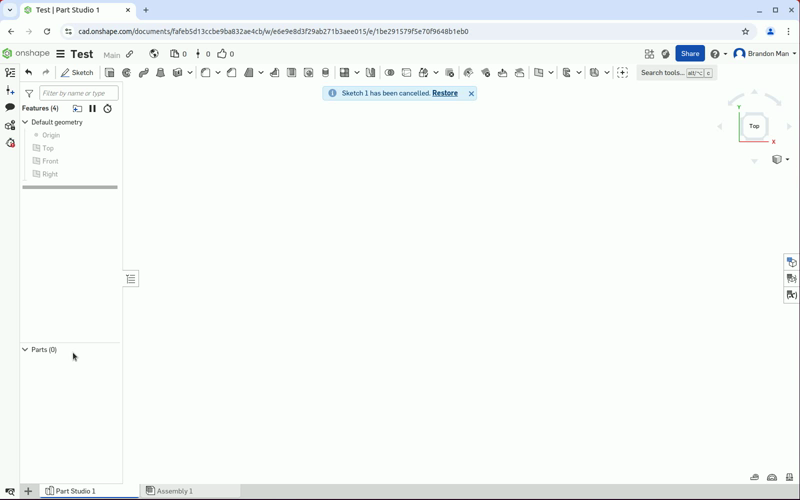
key_down(shift)
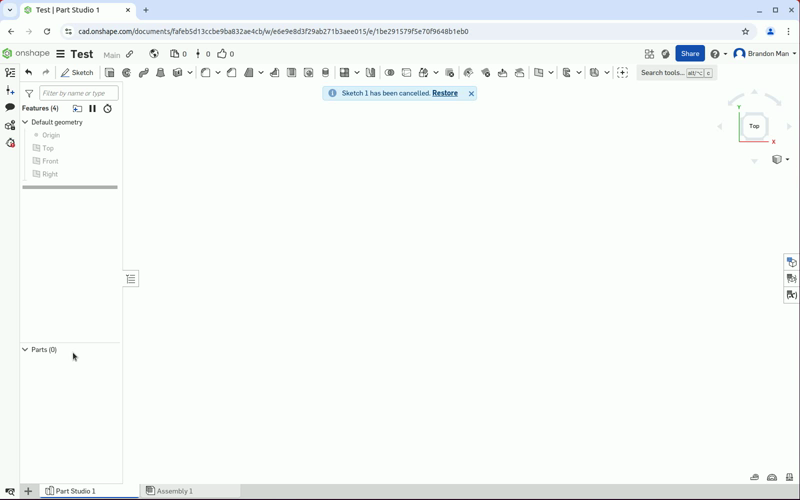
key(up)
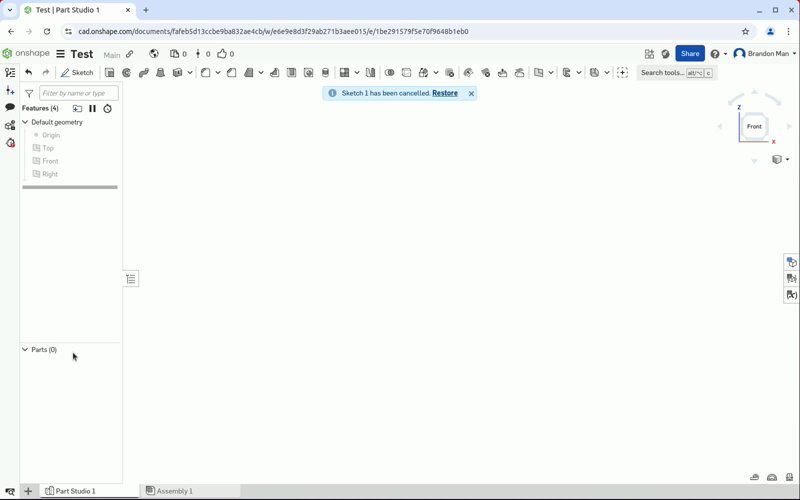
key_up(shift)
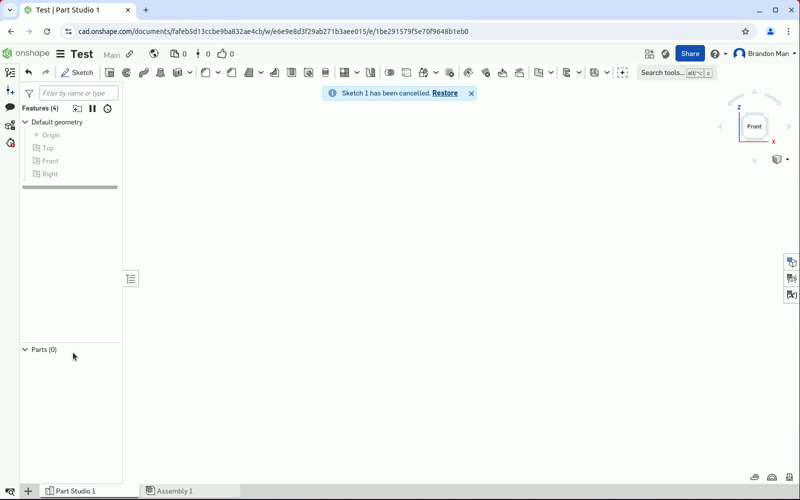
mouse_move(73, 352)
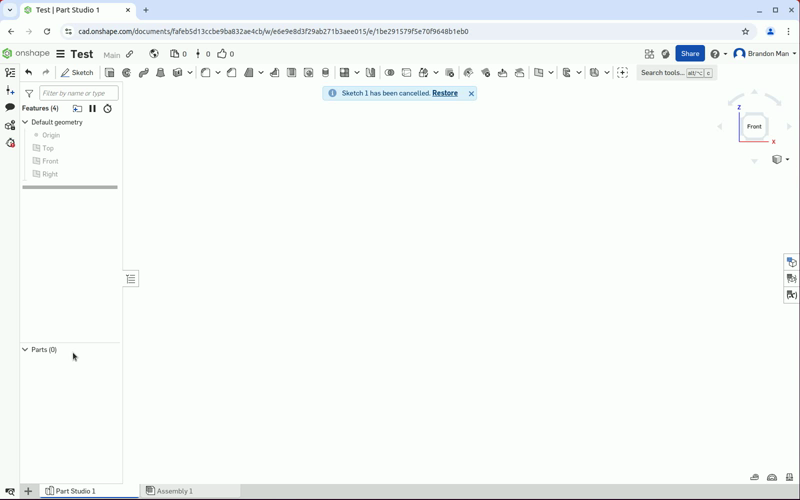
key(shift+y)
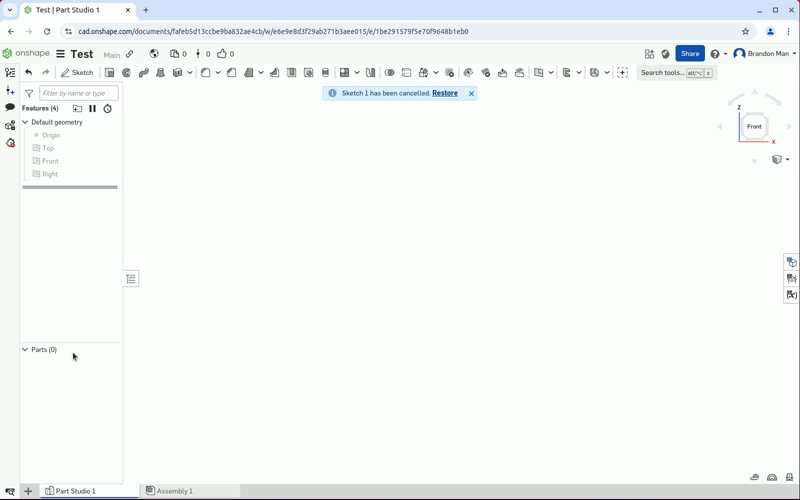
key(shift+s)
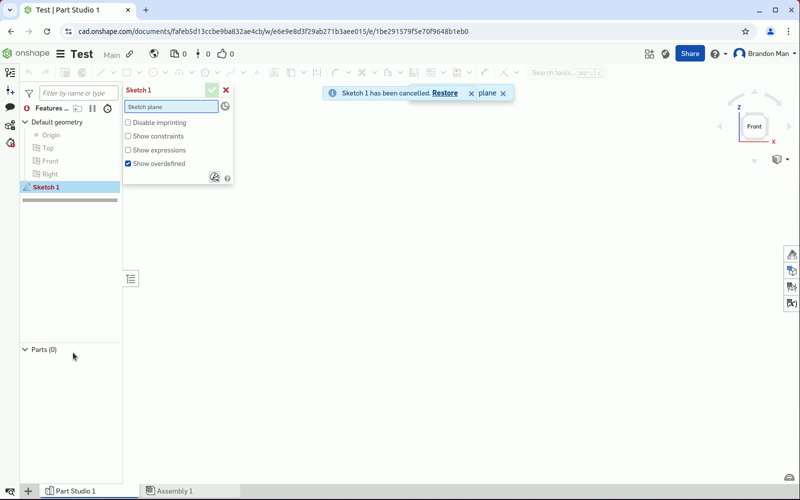
mouse_move(73, 163)
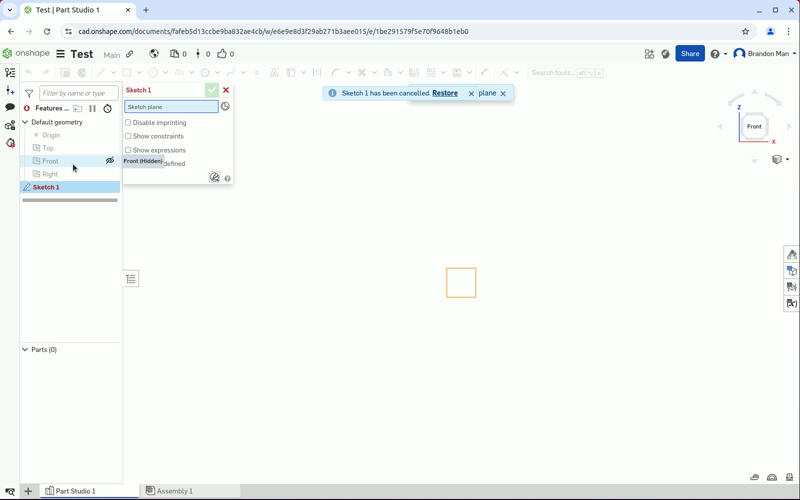
click(73, 163)
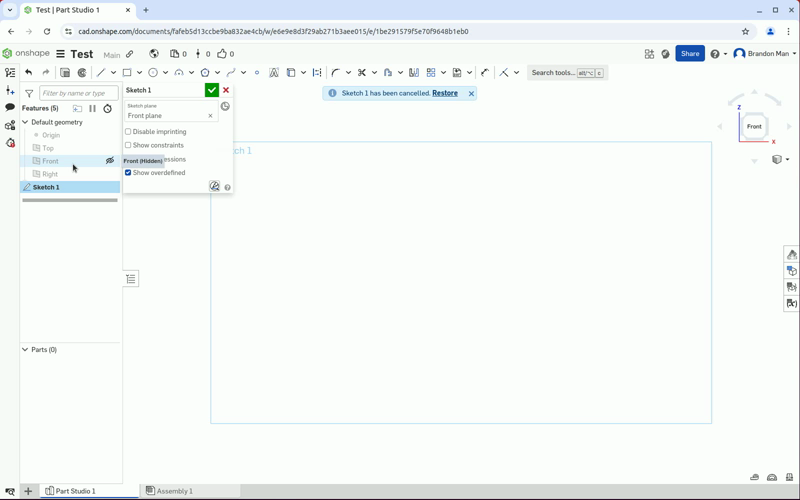
mouse_move(73, 352)
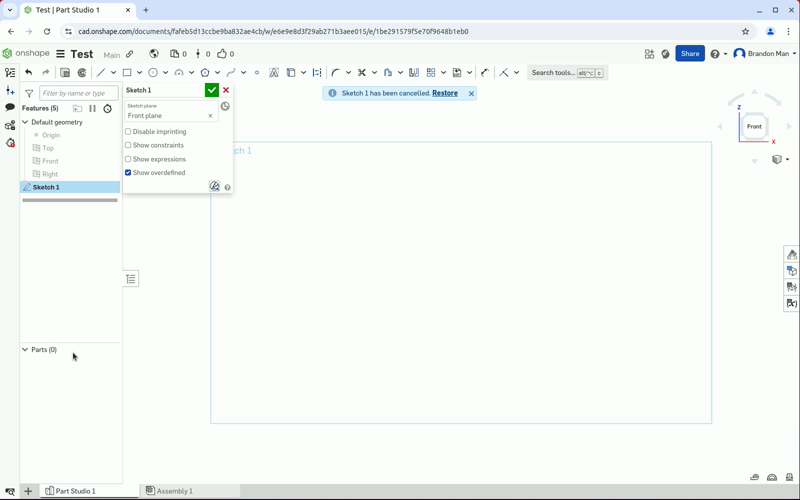
key(y)
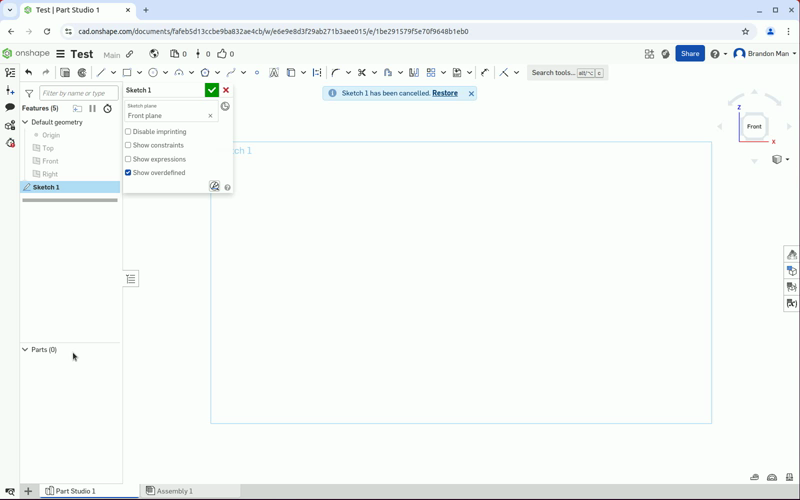
key(l)
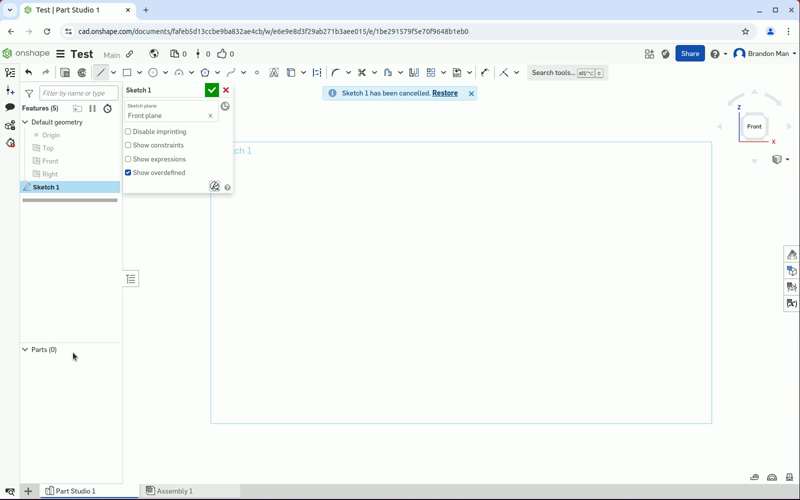
key_down(shift)
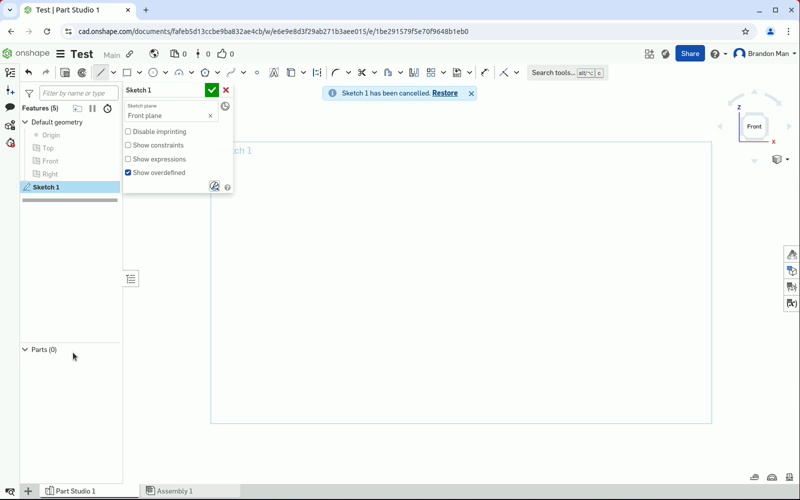
mouse_move(356, 395)
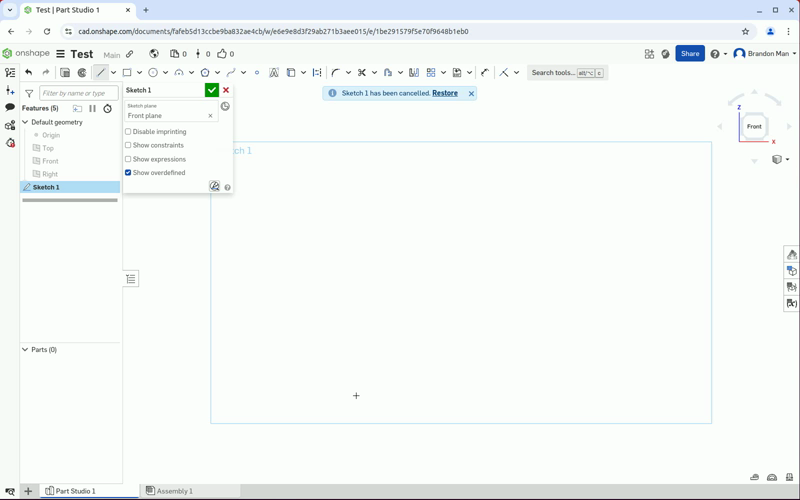
click(356, 395)
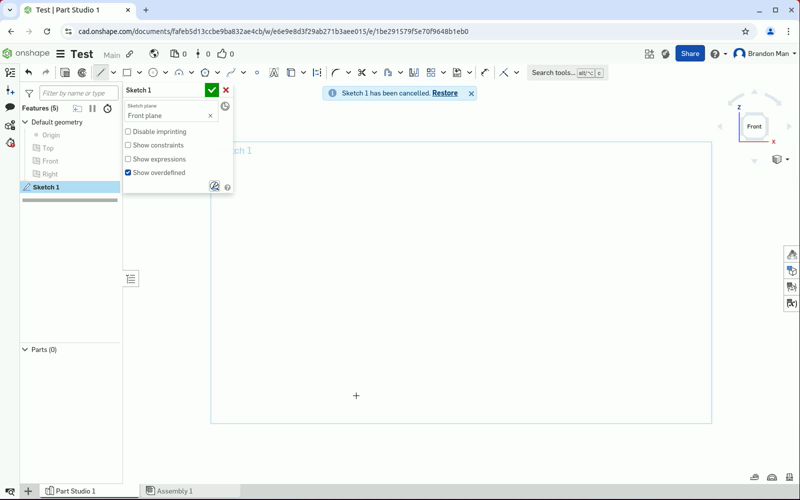
key_up(shift)
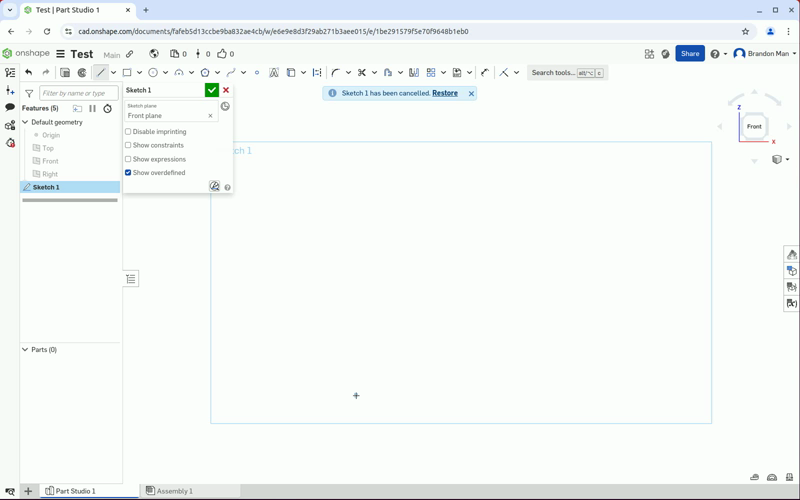
key_down(shift)
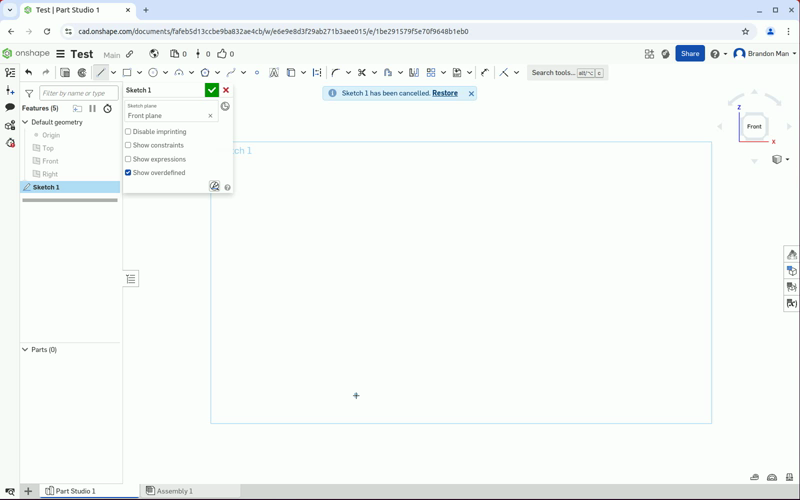
mouse_move(564, 395)
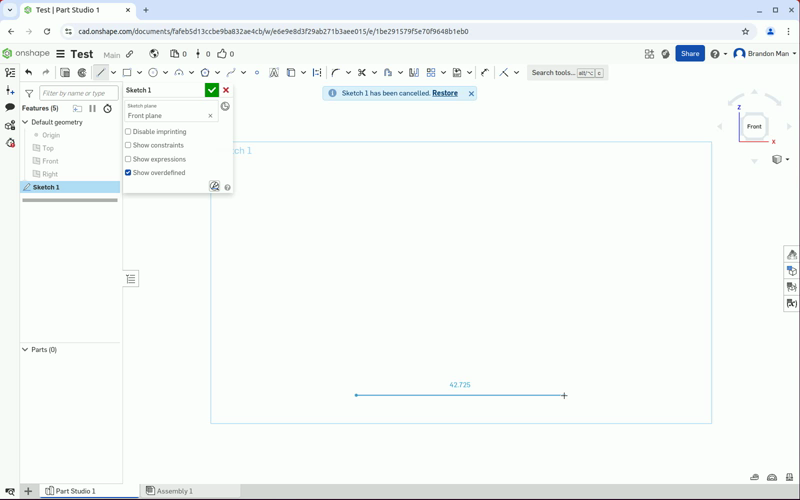
click(564, 395)
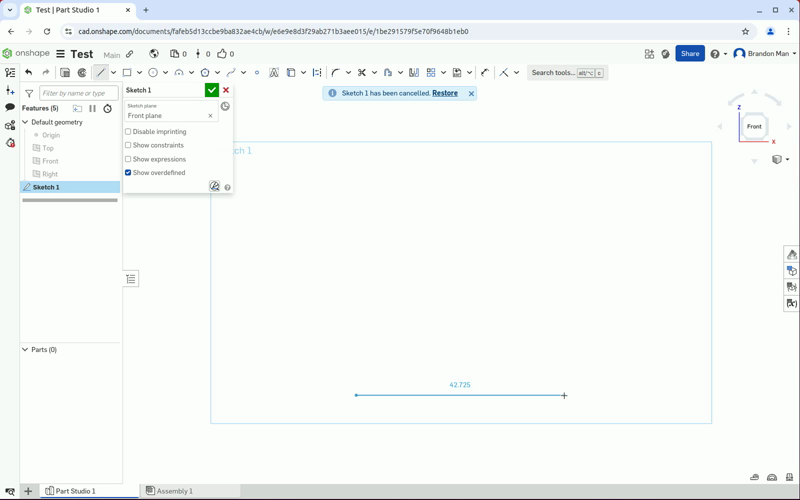
key_up(shift)
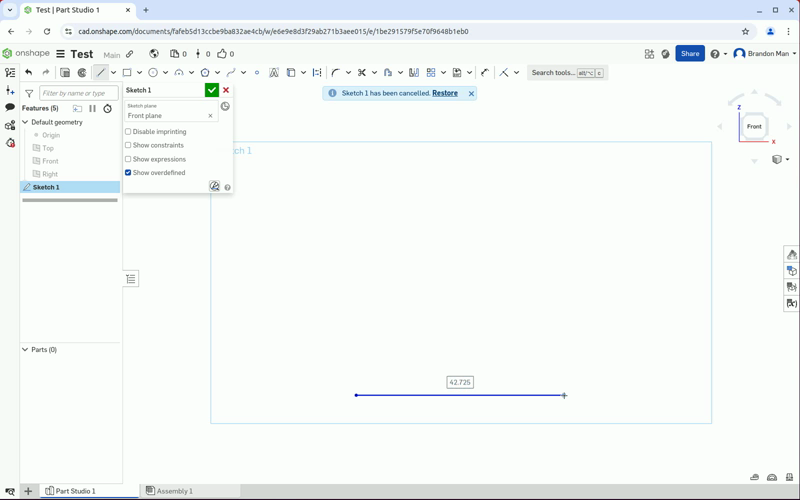
key_down(shift)
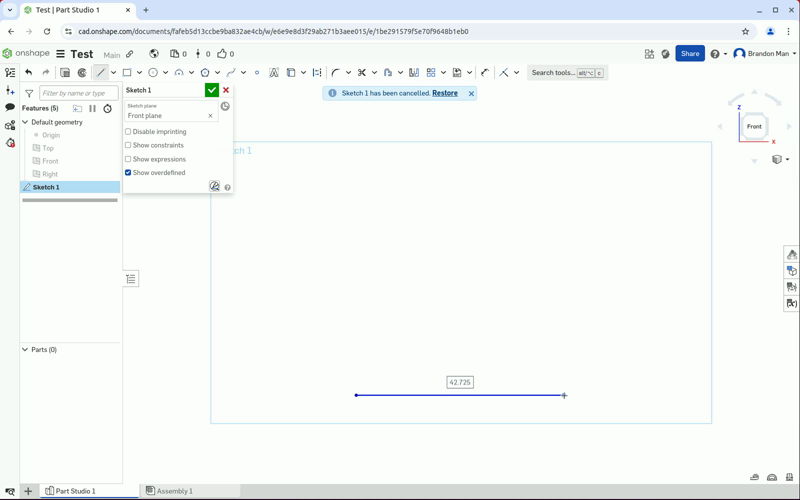
mouse_move(564, 171)
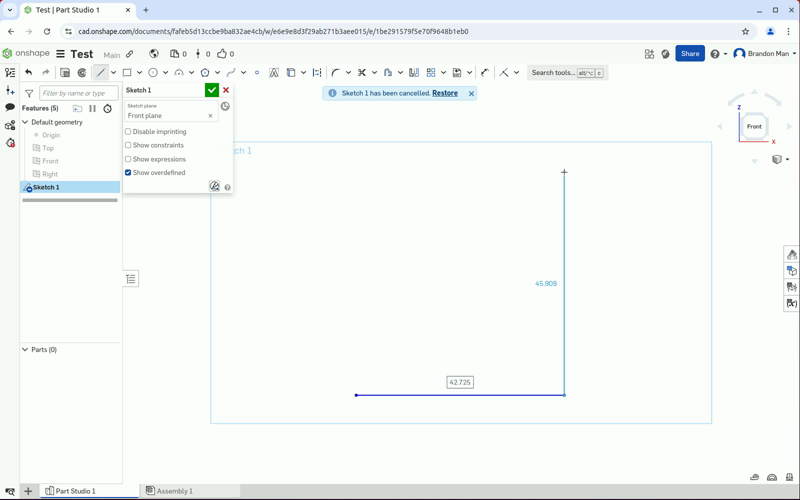
click(564, 171)
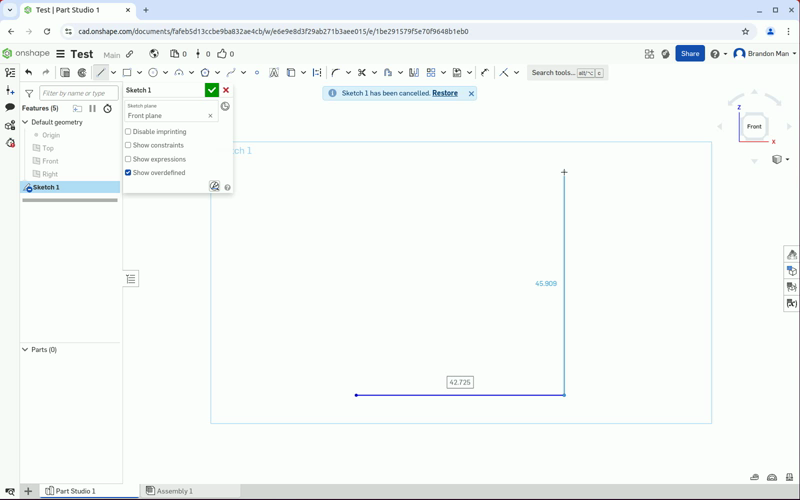
key_up(shift)
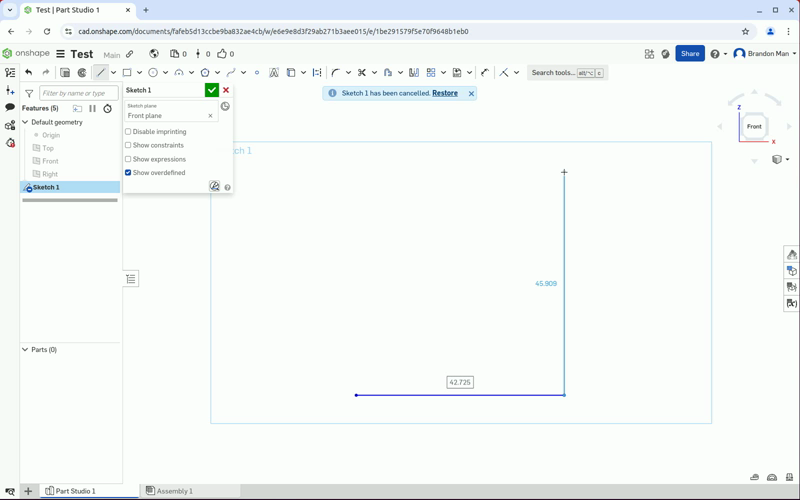
key_down(shift)
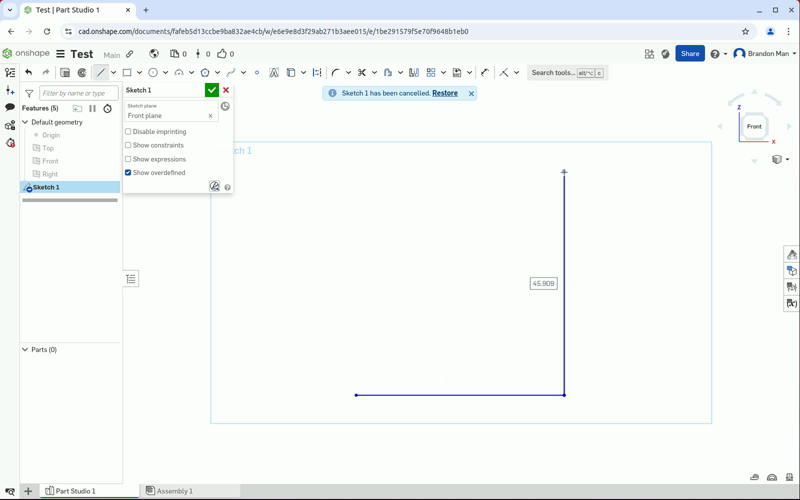
mouse_move(356, 171)
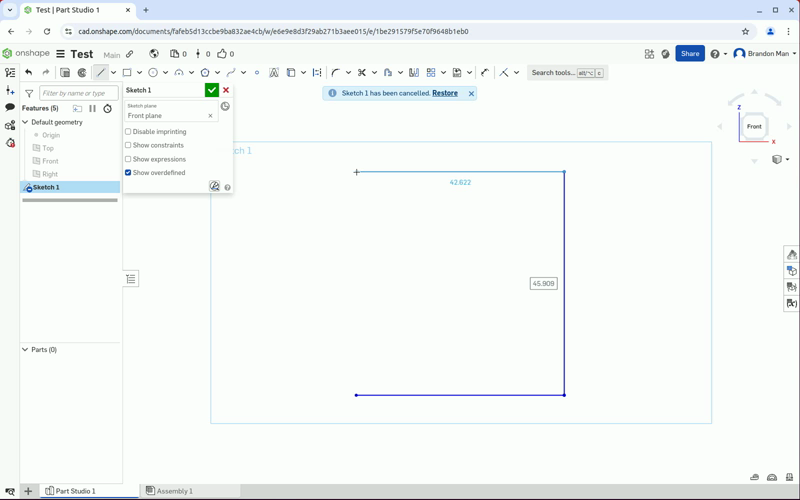
click(356, 171)
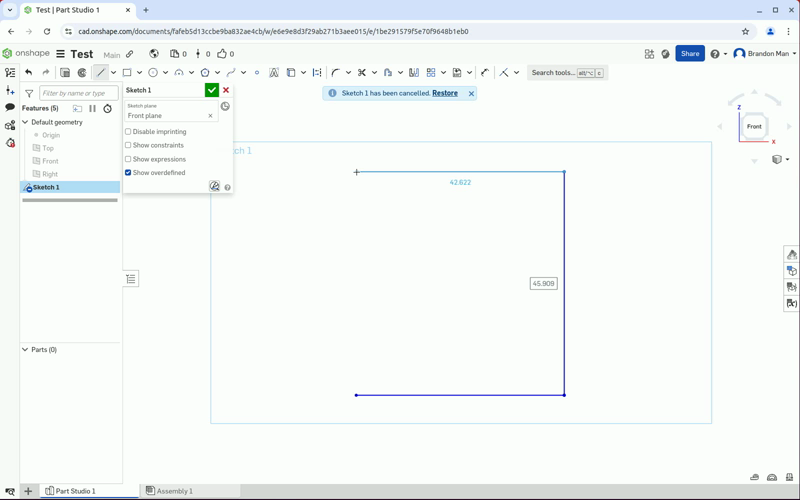
key_up(shift)
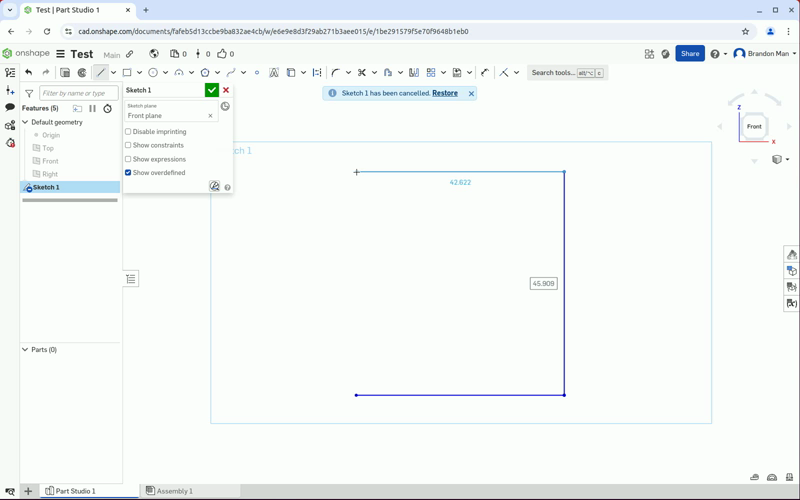
key_down(shift)
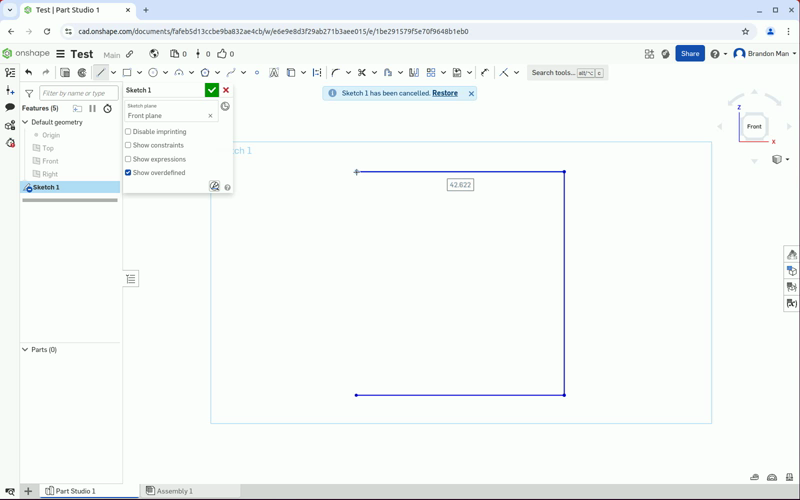
mouse_move(356, 395)
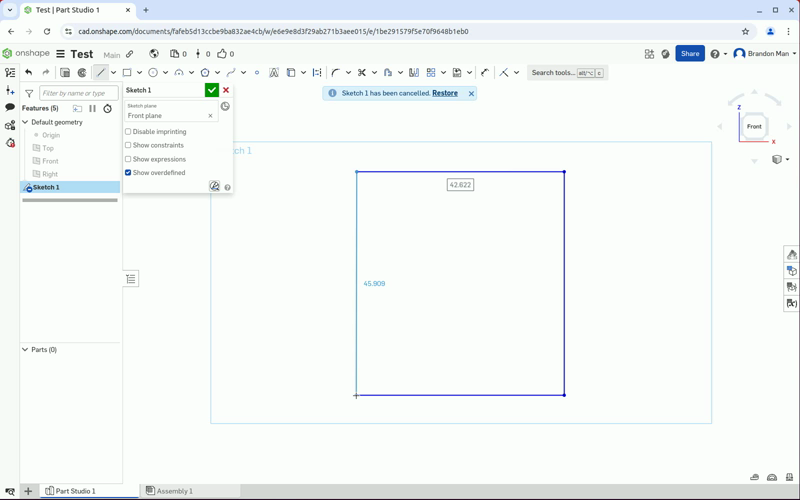
key_up(shift)
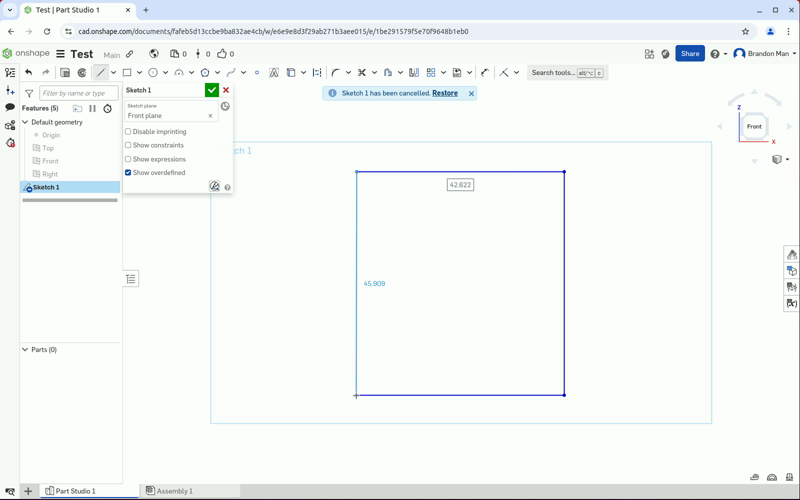
click(356, 395)
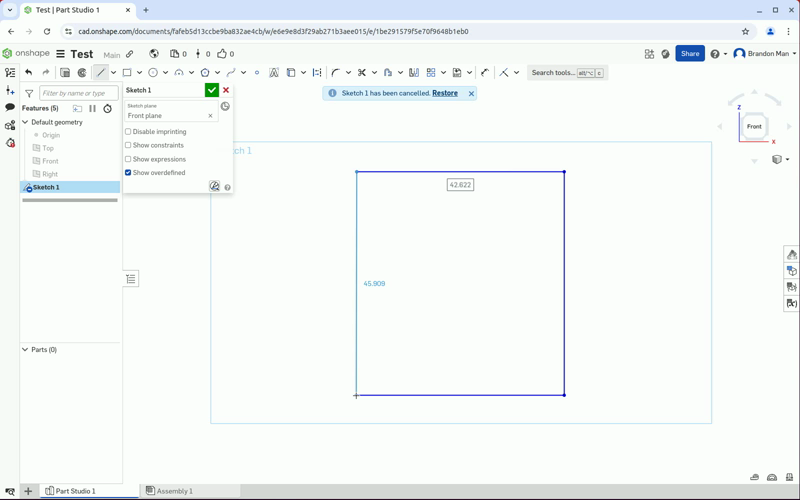
key(esc)
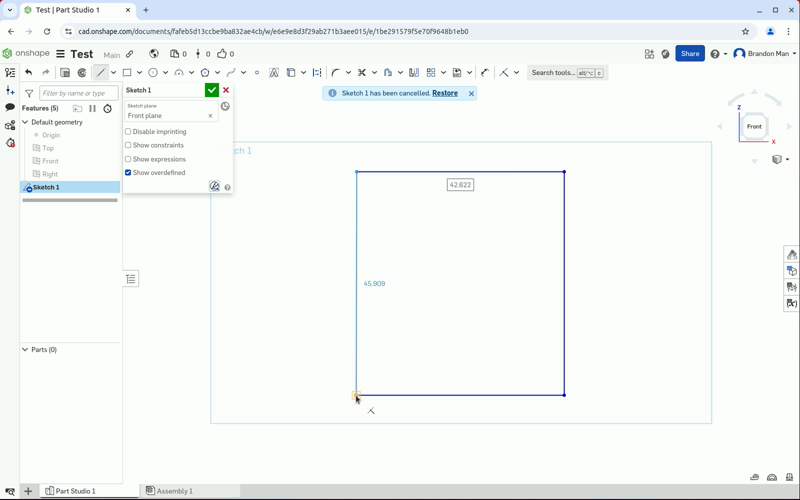
mouse_move(451, 237)
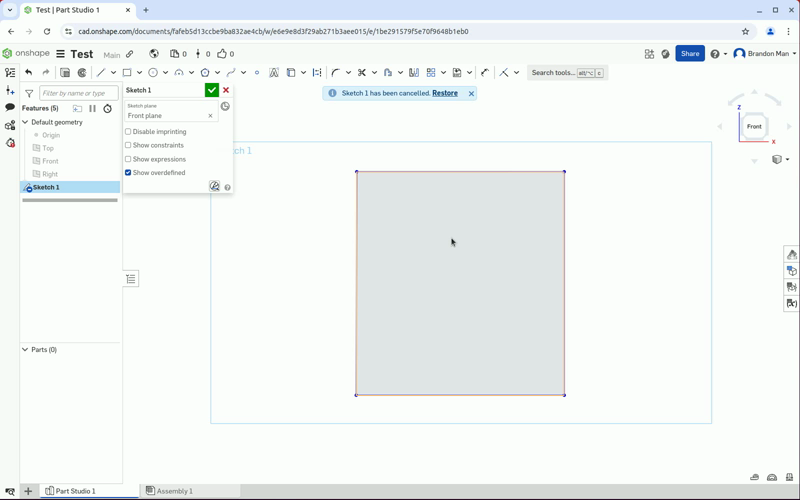
click(451, 237)
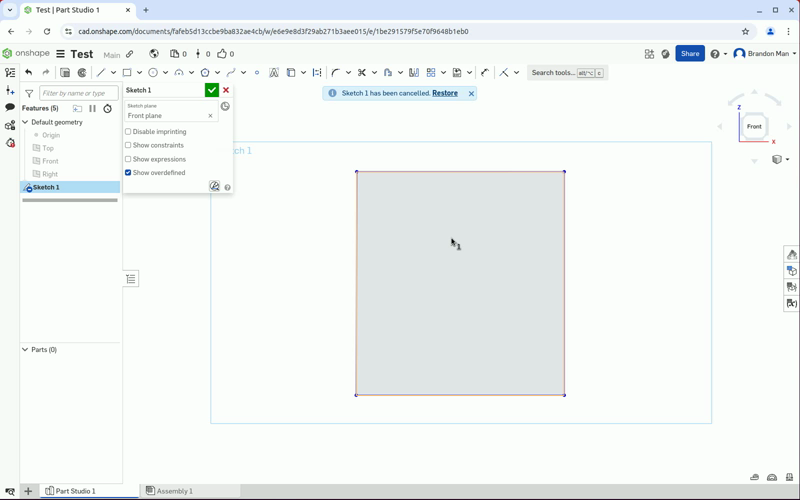
mouse_move(73, 352)
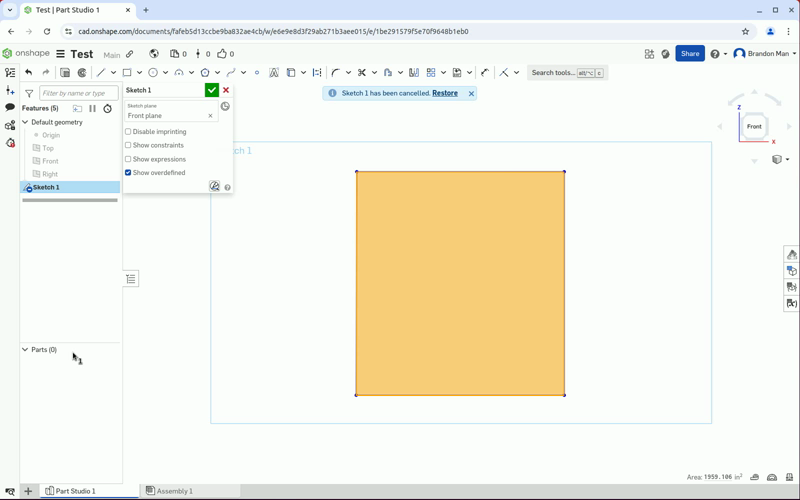
key(shift+y)
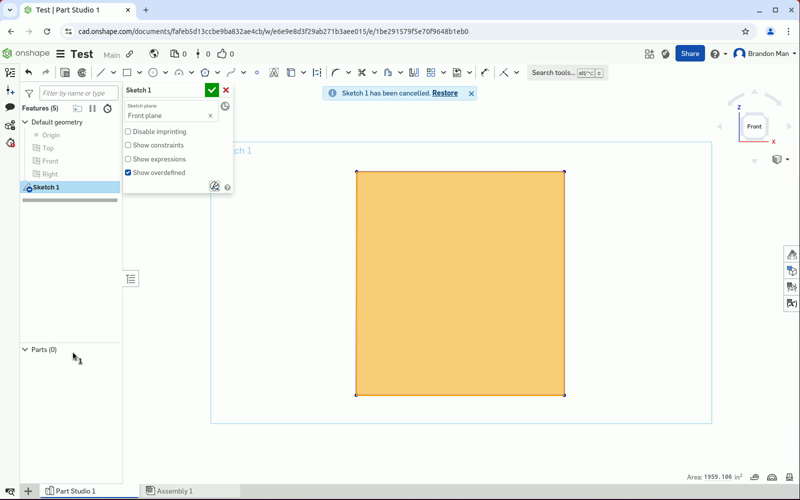
key(shift+e)
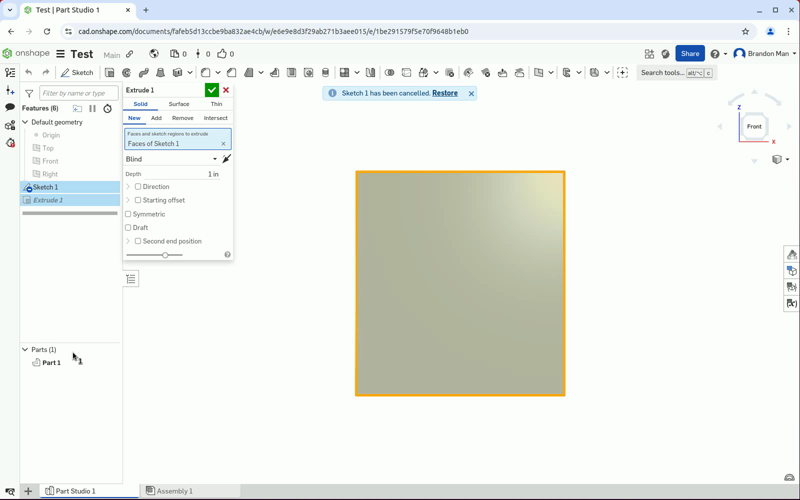
mouse_move(143, 106)
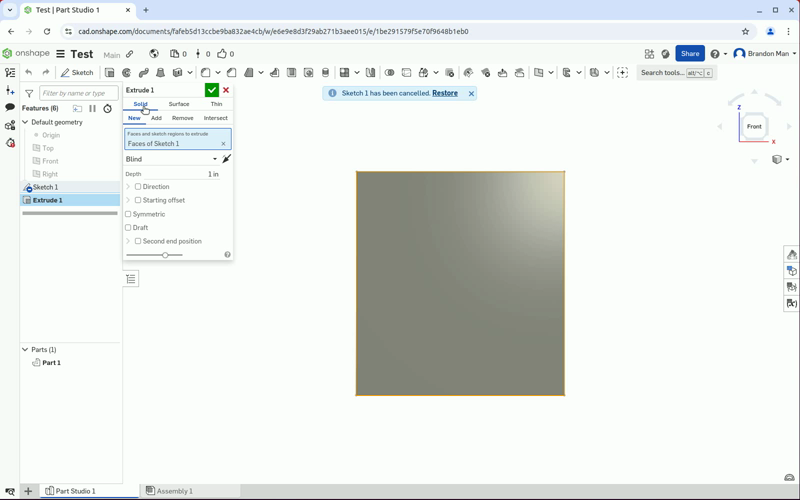
click(143, 106)
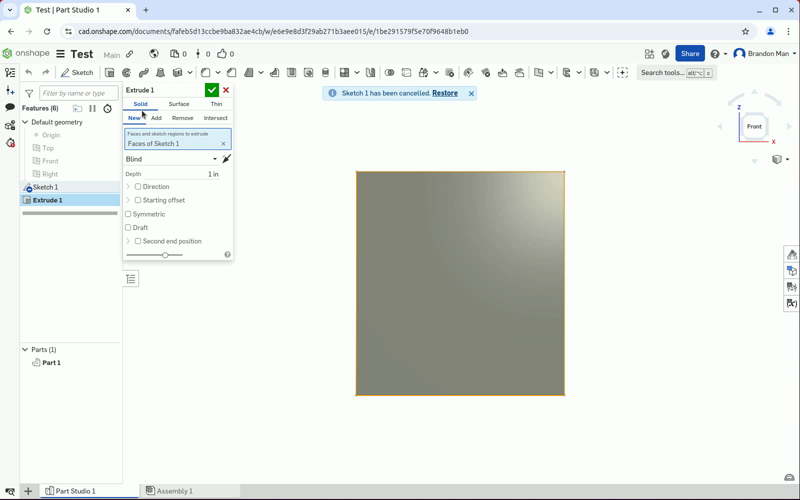
mouse_move(137, 120)
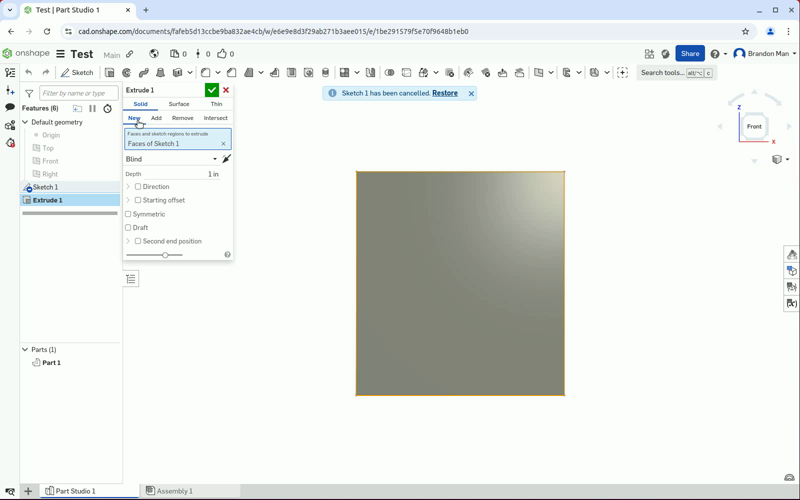
click(137, 120)
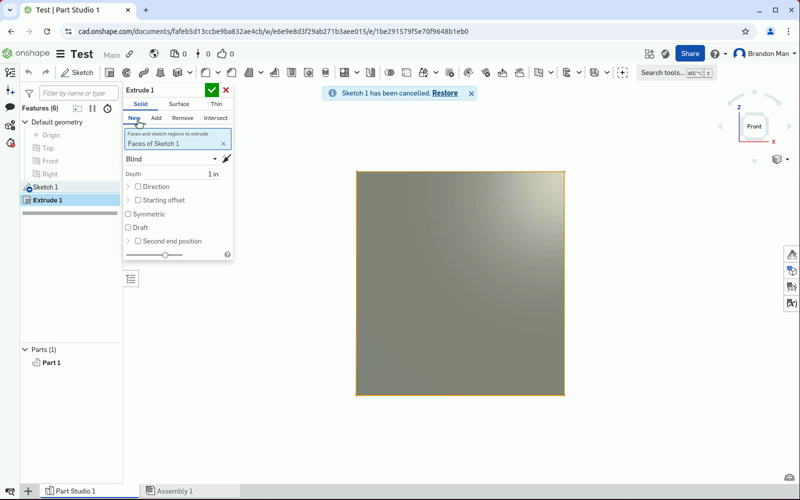
key(tab, 4)
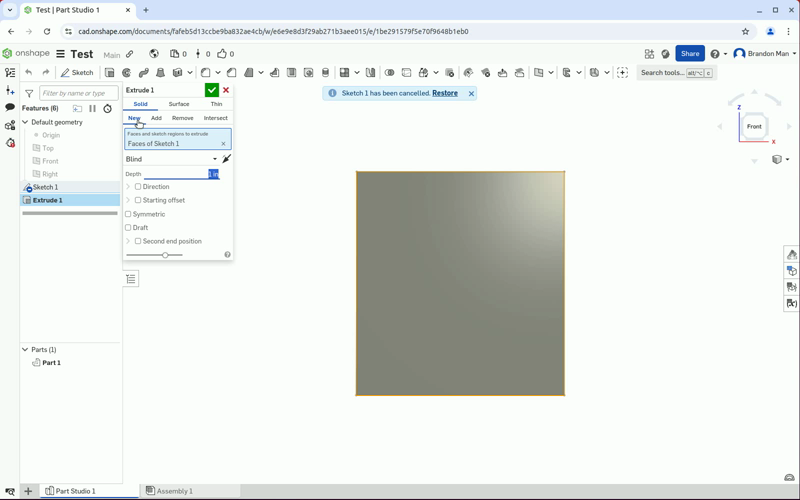
text(4.574)
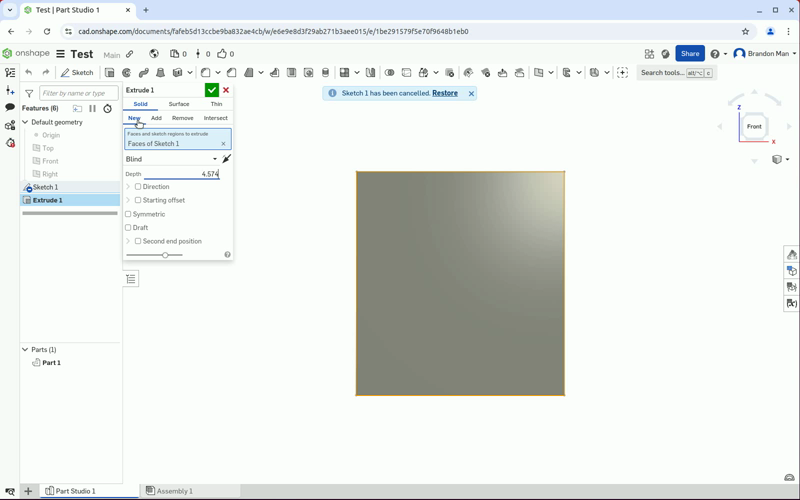
key(enter)
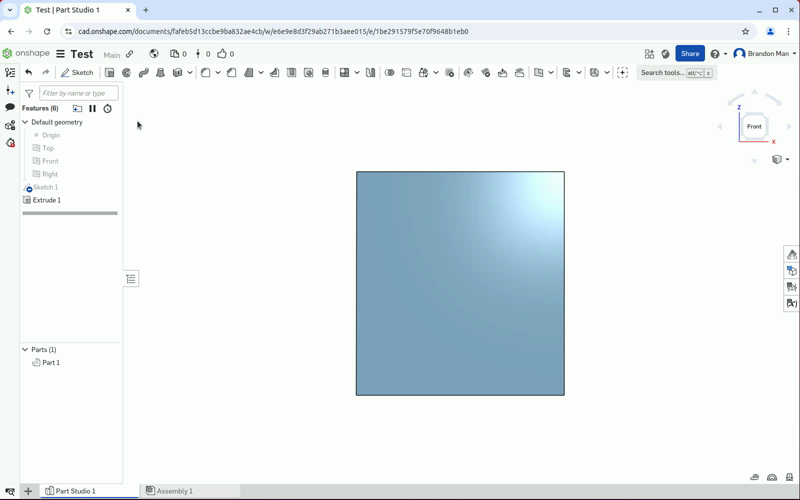
key(shift+h)
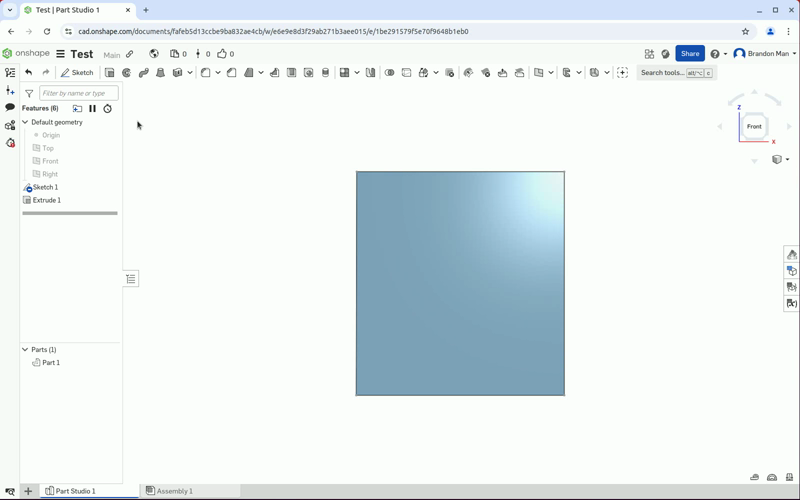
key(shift+h)
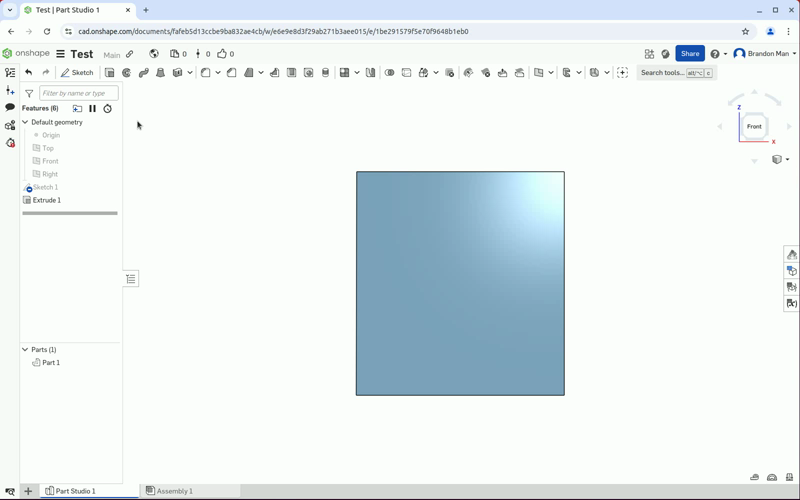
mouse_move(73, 189)
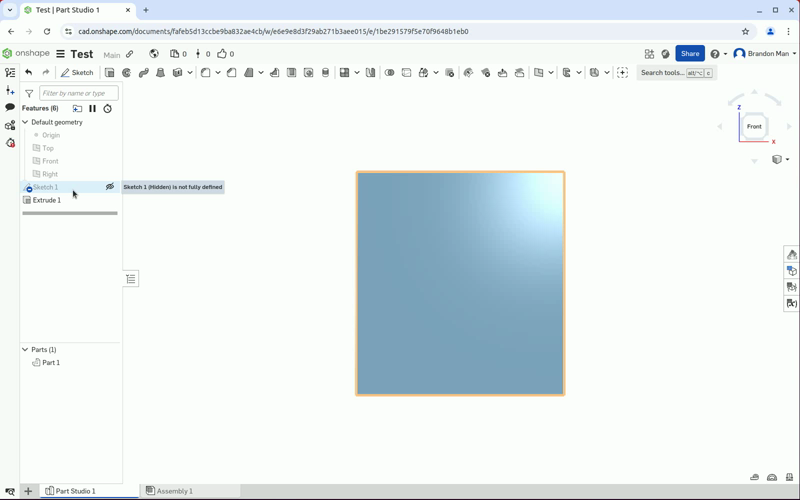
click(73, 189)
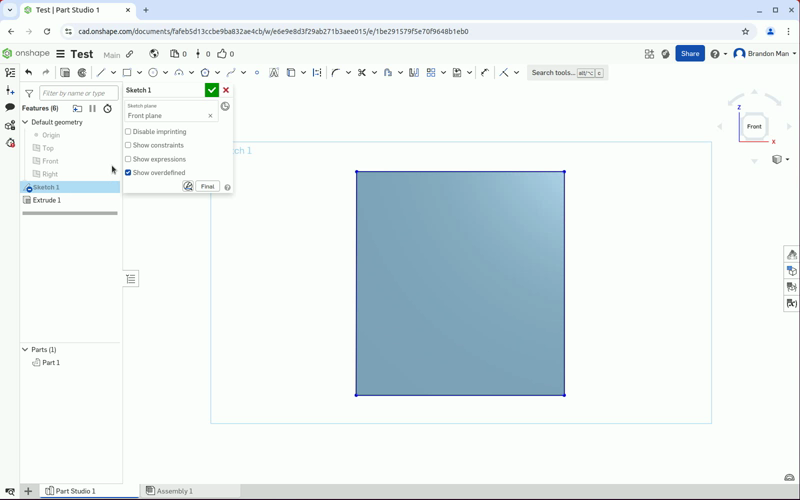
mouse_move(229, 92)
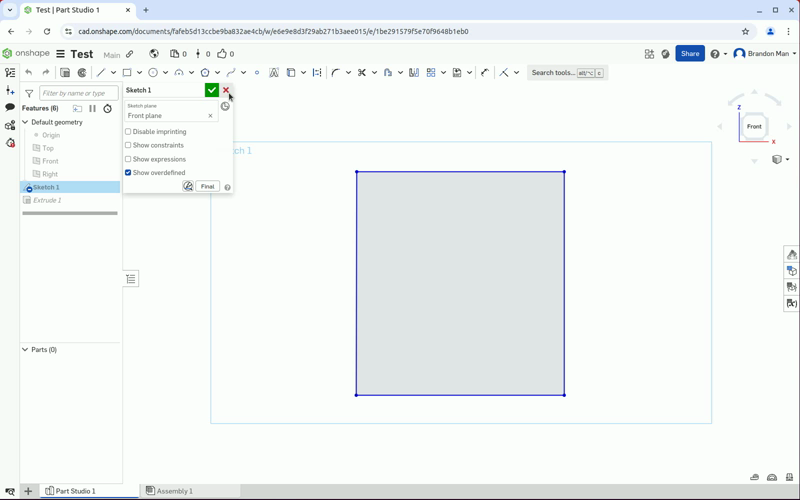
click(229, 92)
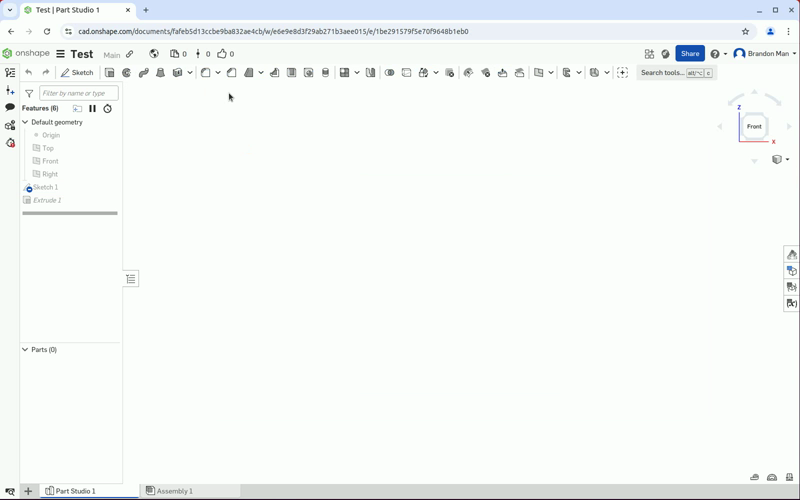
mouse_move(541, 75)
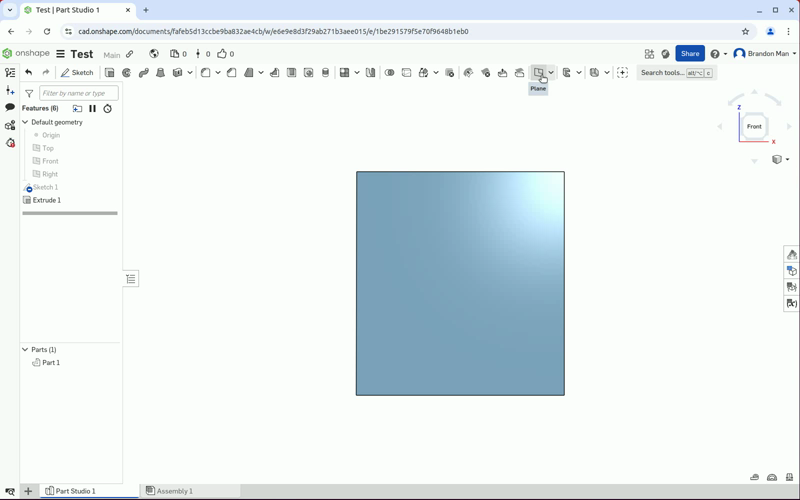
click(541, 75)
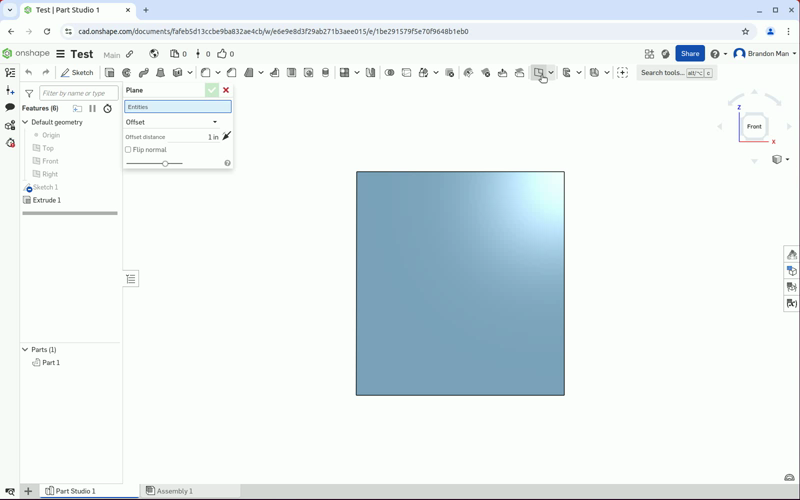
mouse_move(73, 163)
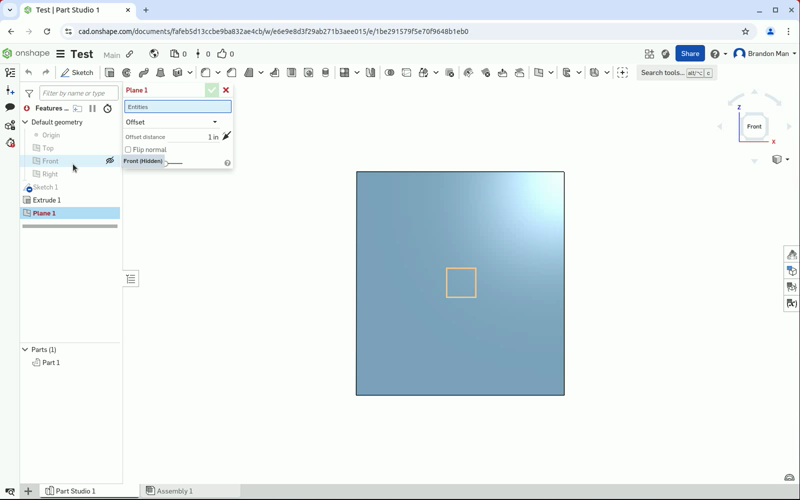
click(73, 163)
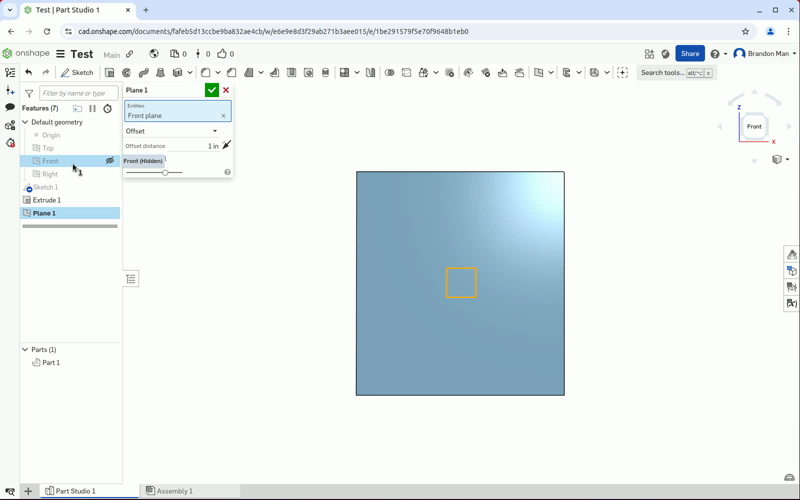
key(tab, 2)
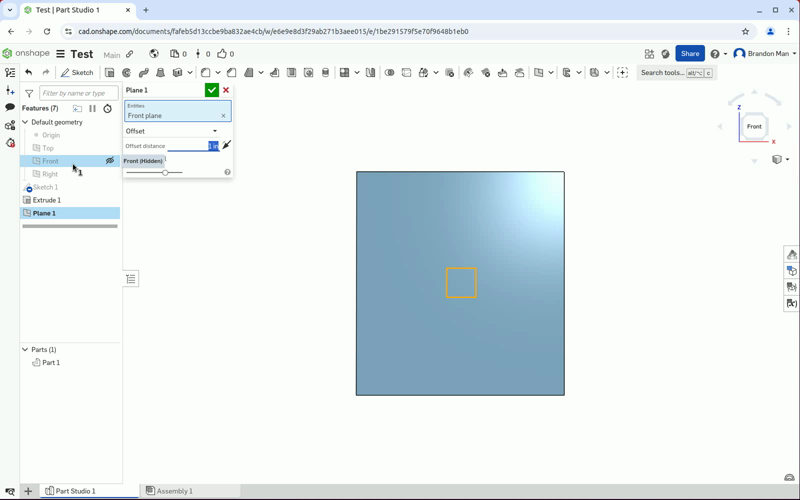
text(4.56)
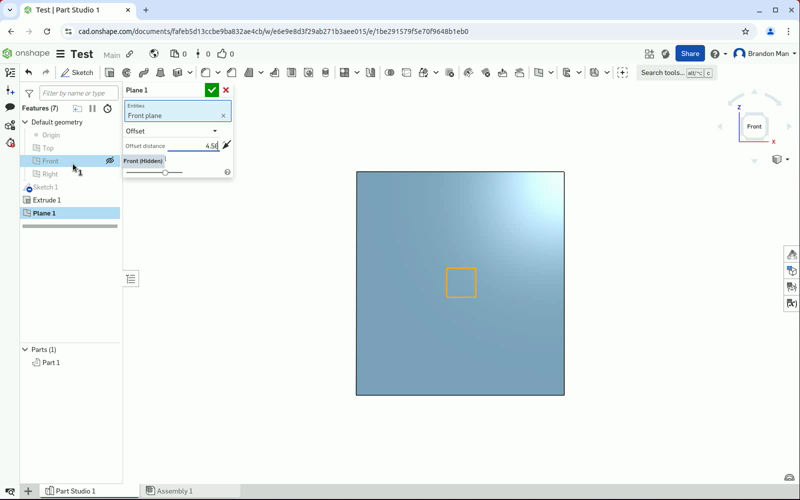
key(enter, 2)
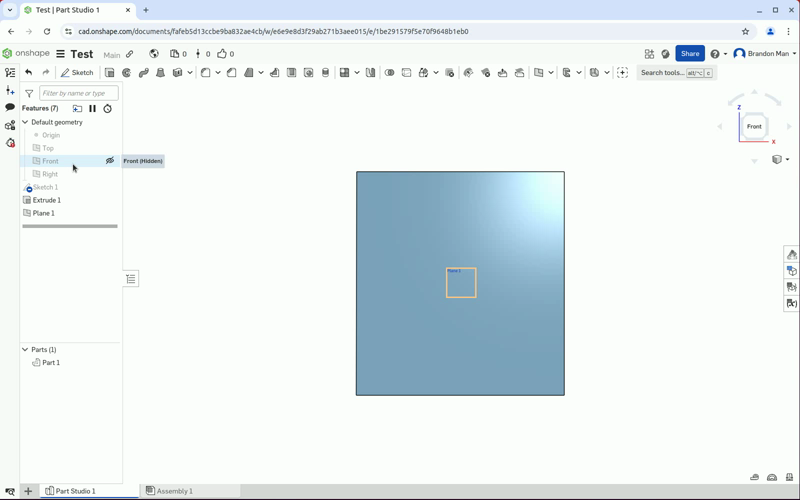
key(shift+s)
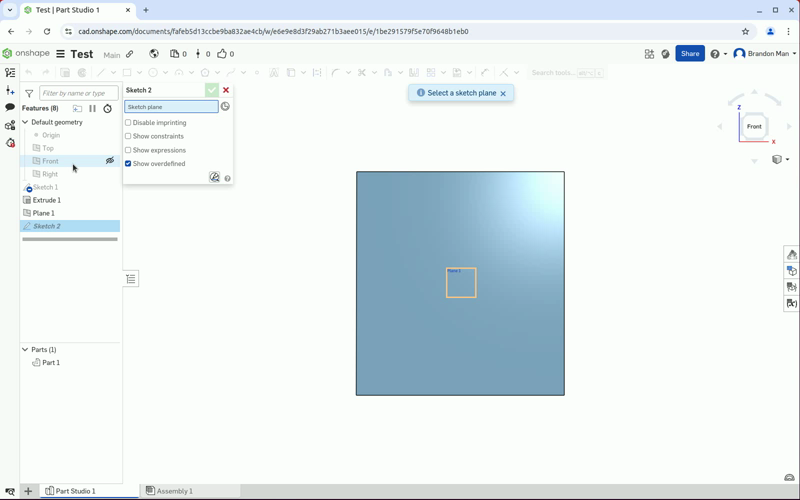
mouse_move(73, 215)
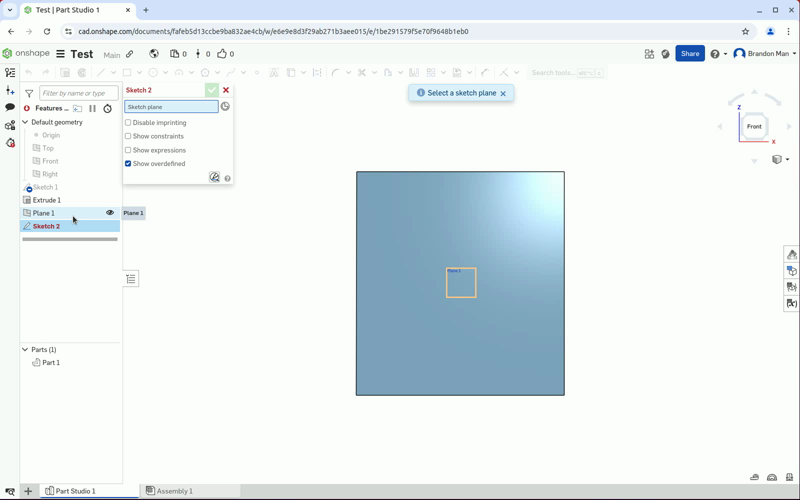
click(73, 215)
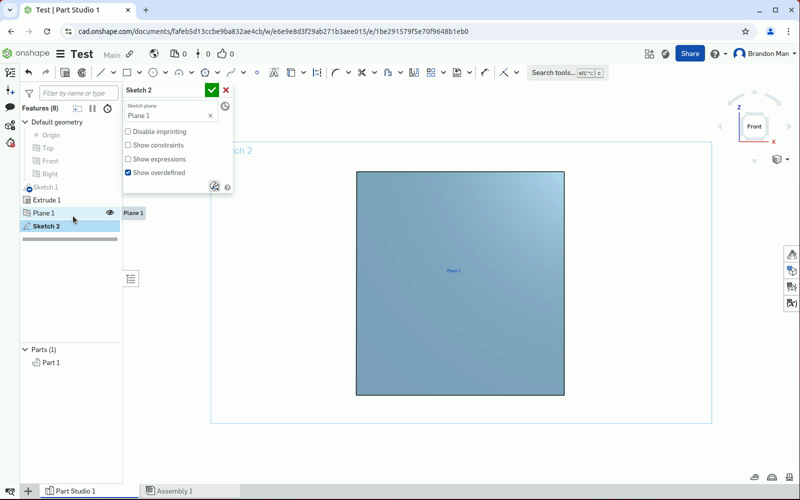
mouse_move(73, 352)
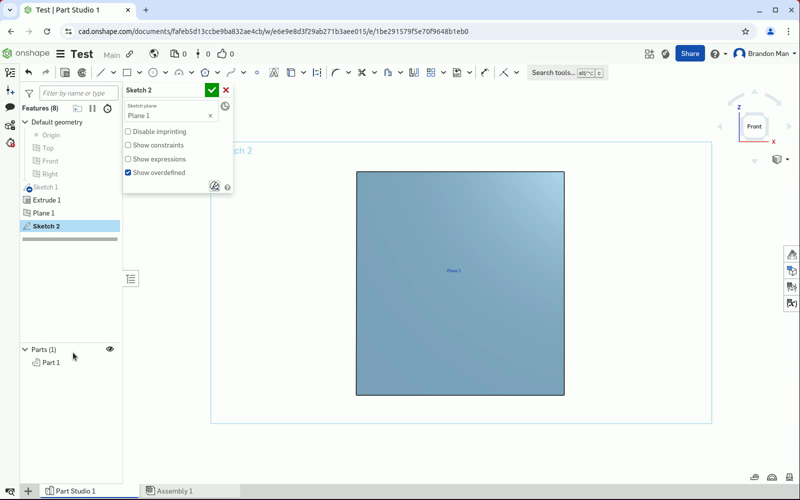
key(y)
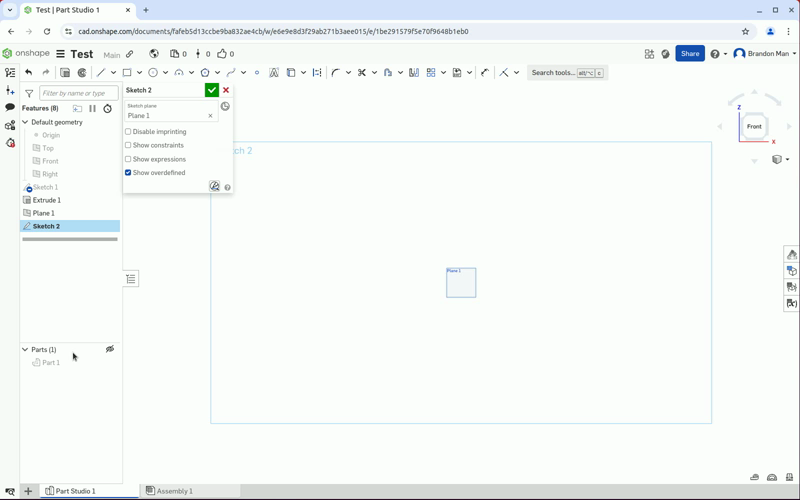
key(l)
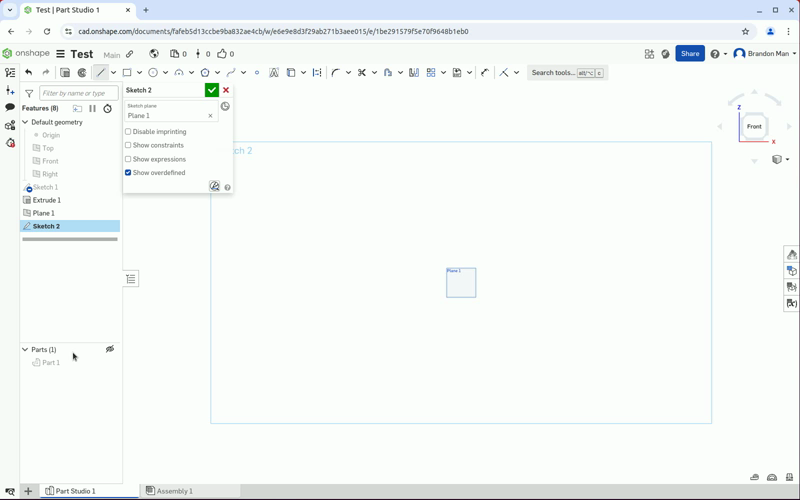
key_down(shift)
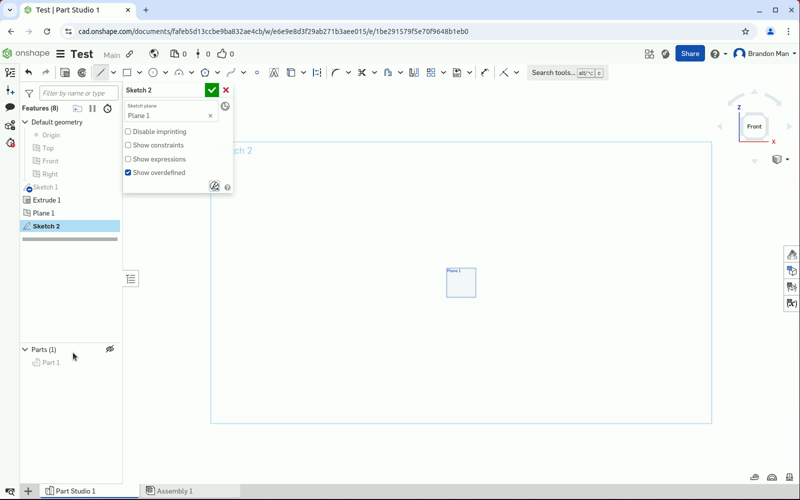
mouse_move(396, 249)
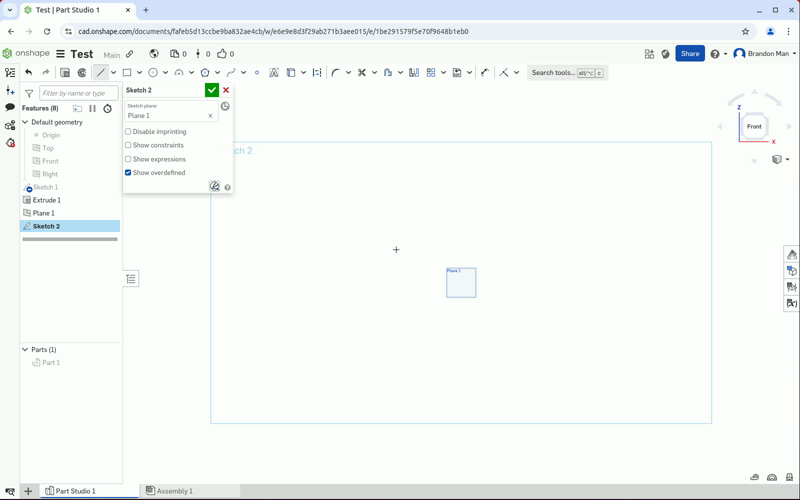
click(396, 249)
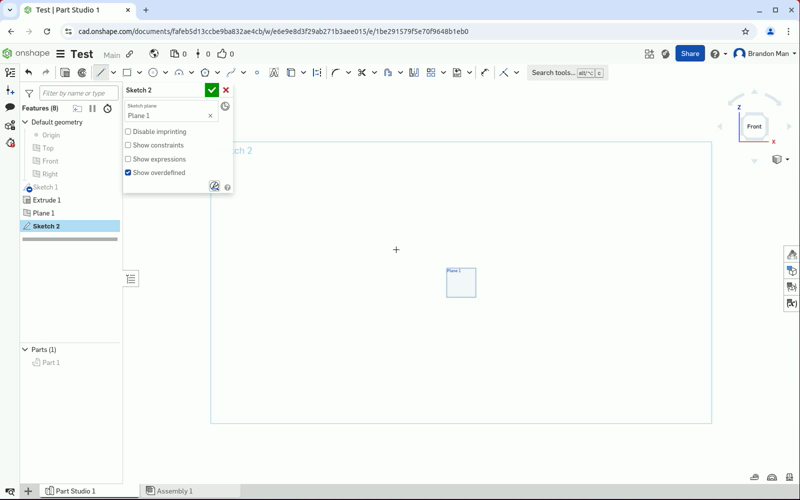
key_up(shift)
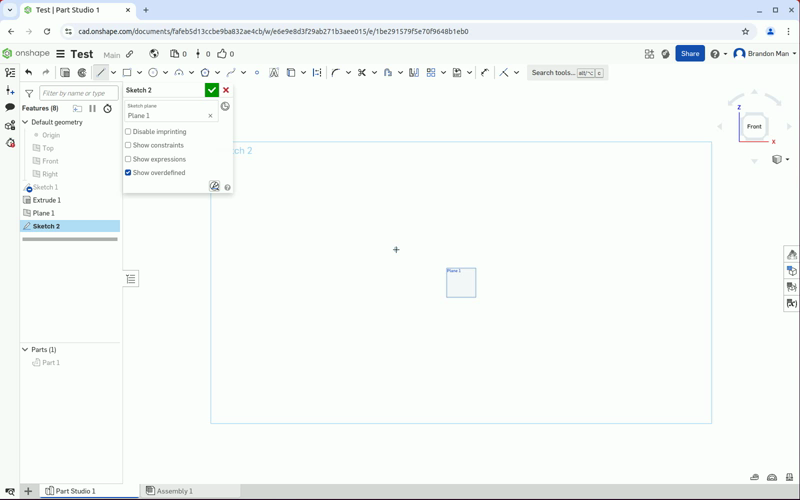
key_down(shift)
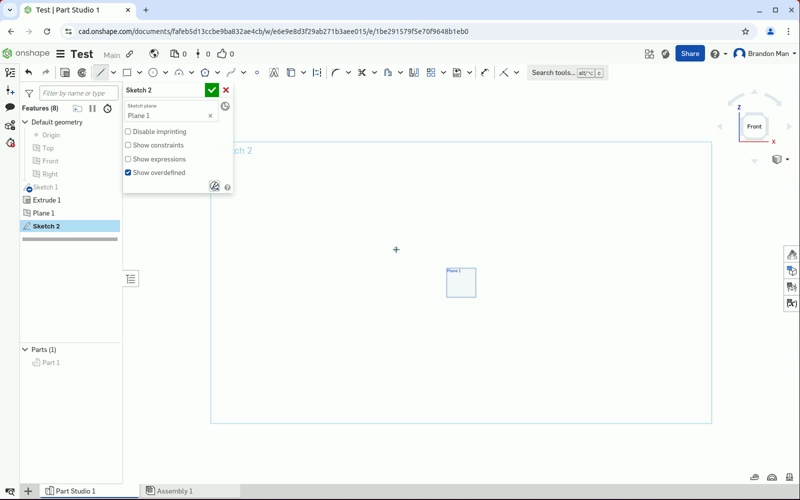
mouse_move(525, 249)
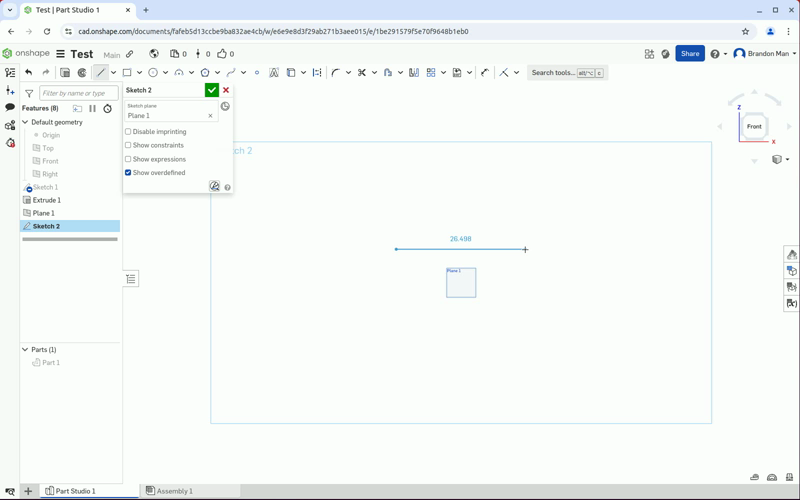
click(525, 249)
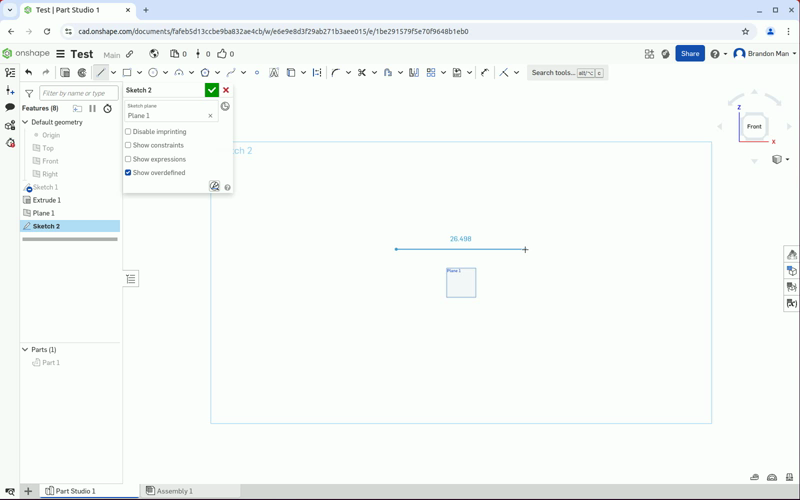
key_up(shift)
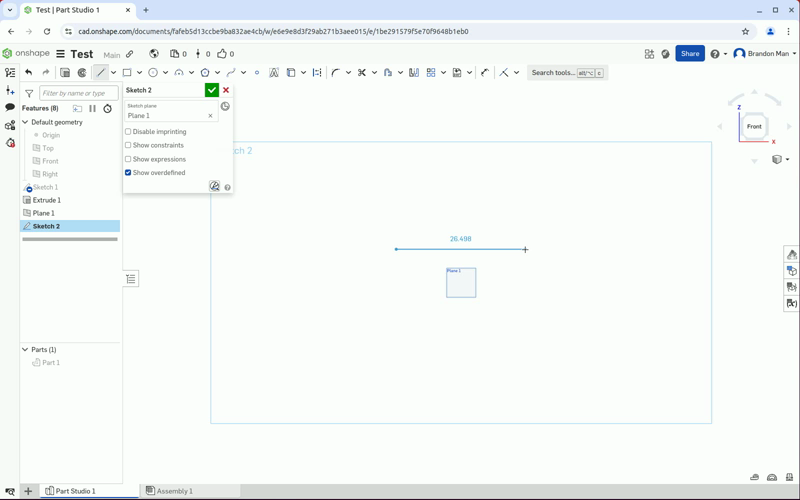
key_down(shift)
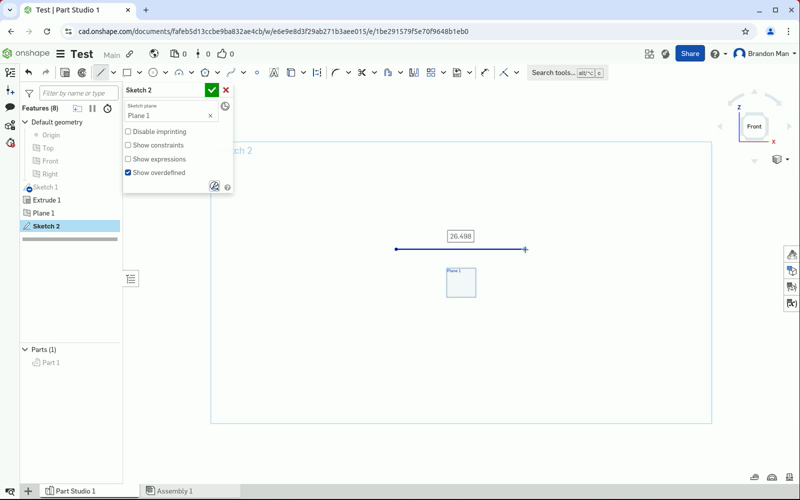
mouse_move(555, 249)
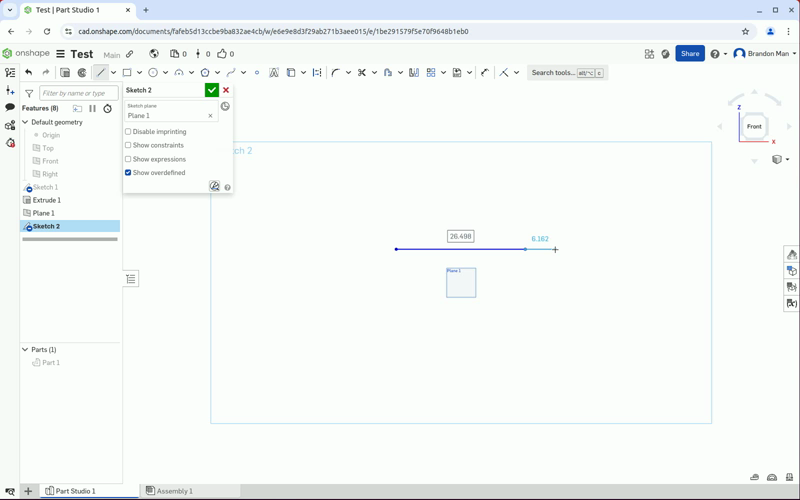
mouse_move(525, 225)
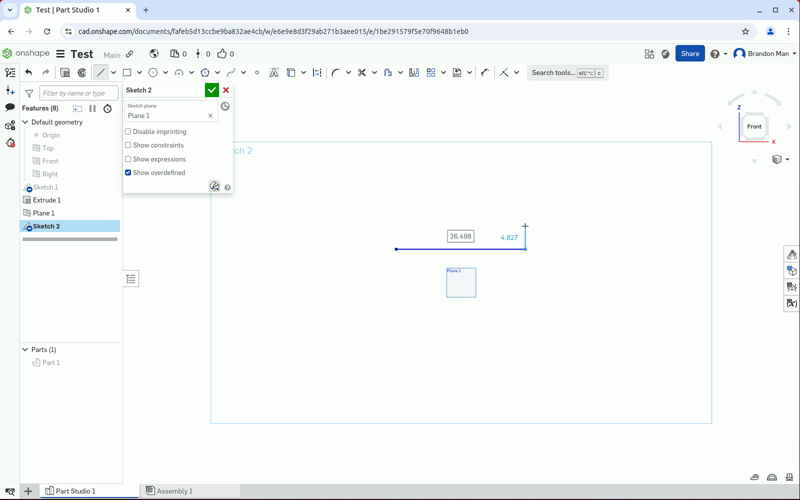
click(525, 225)
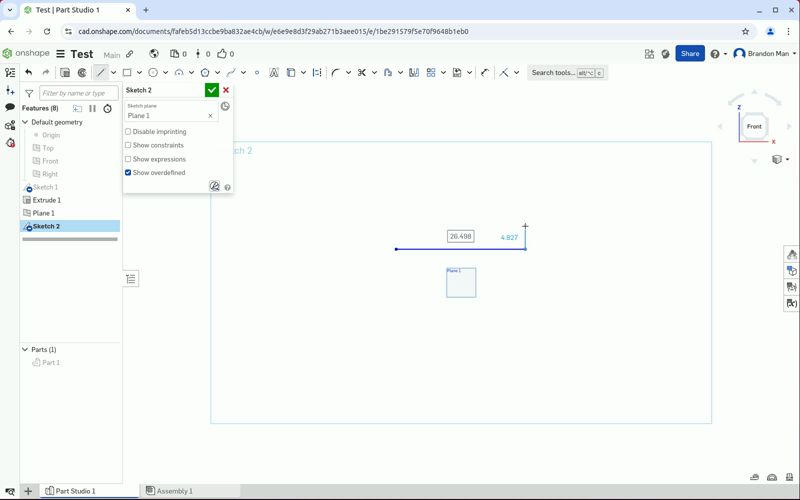
key_up(shift)
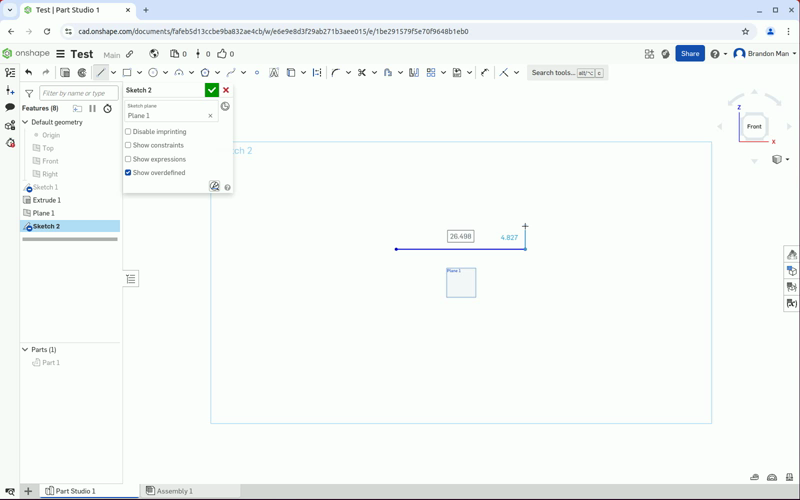
key_down(shift)
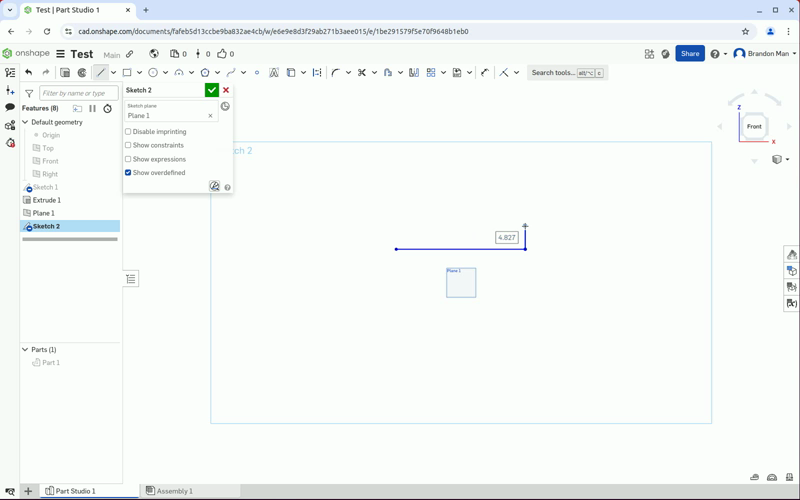
mouse_move(461, 225)
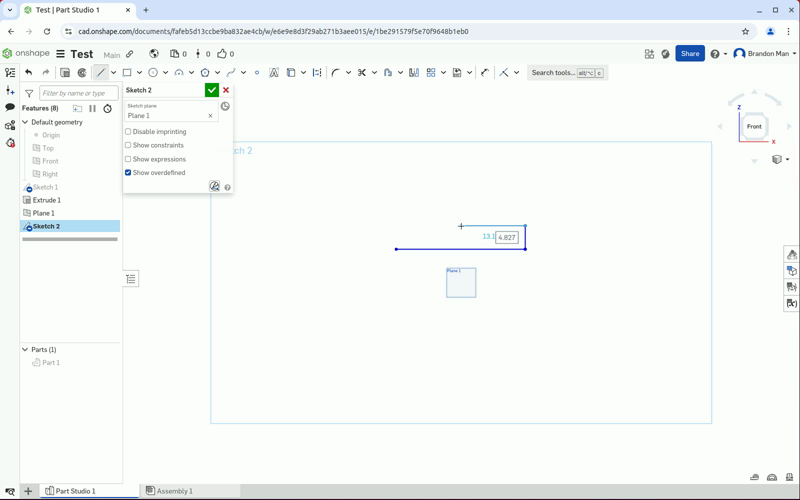
click(461, 225)
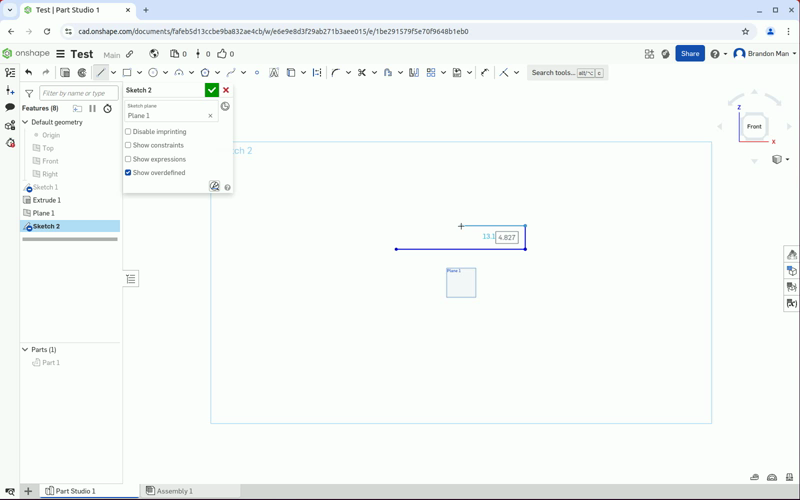
key_up(shift)
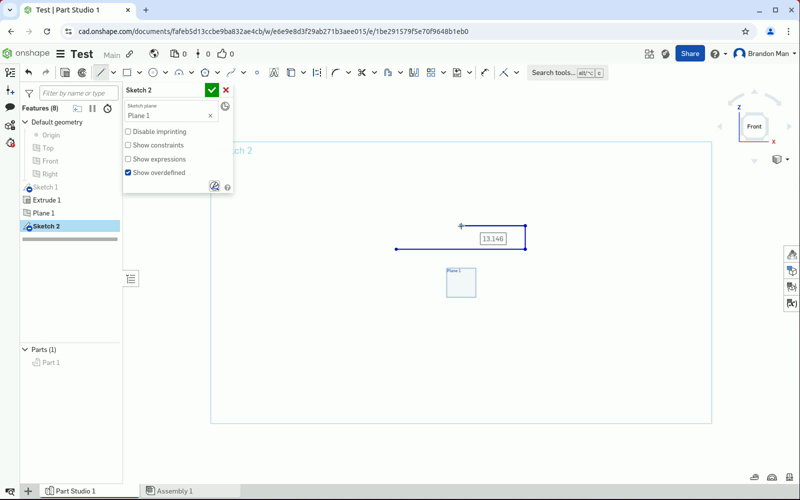
key_down(shift)
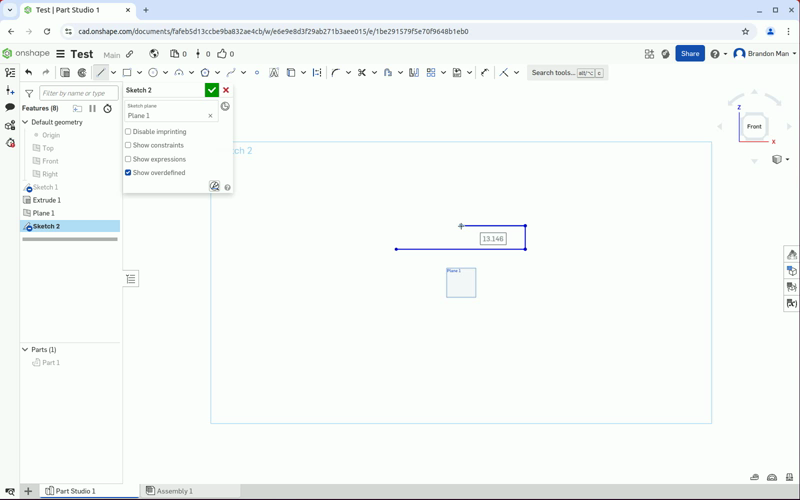
mouse_move(396, 225)
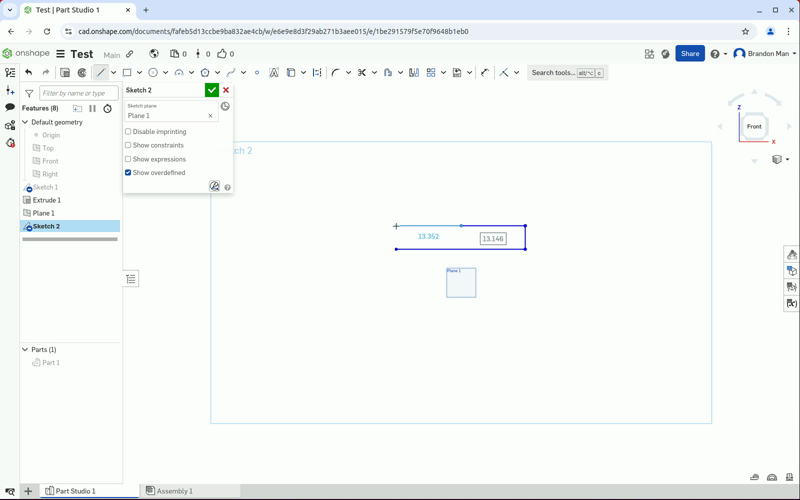
click(396, 225)
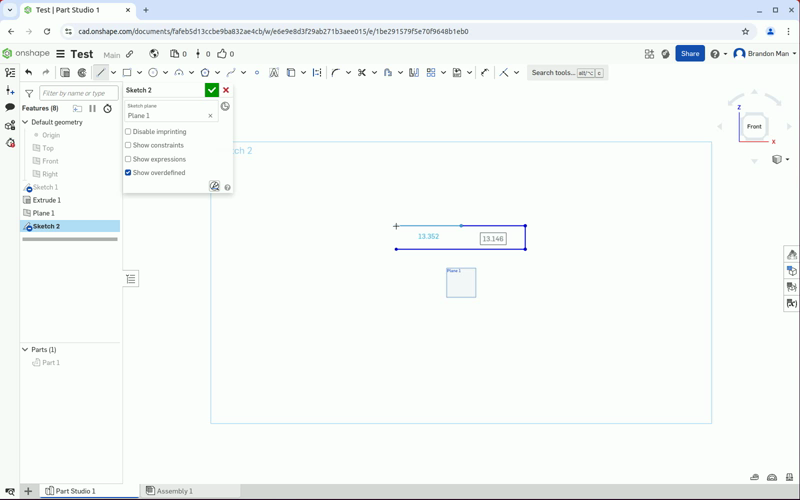
key_up(shift)
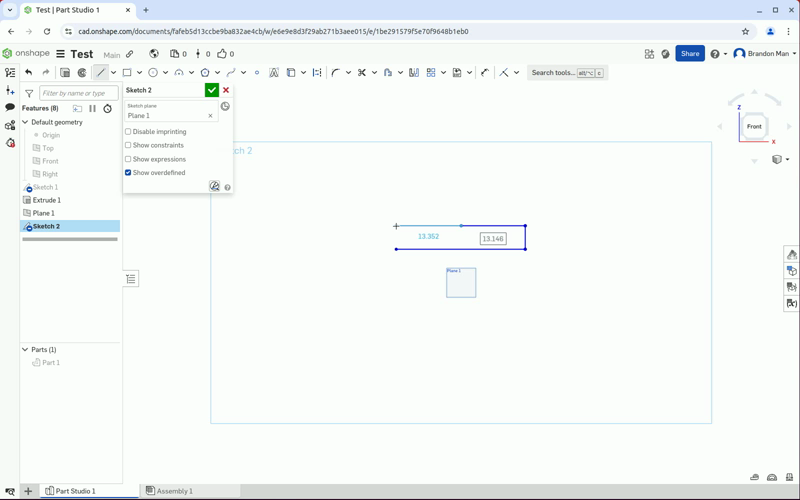
mouse_move(426, 225)
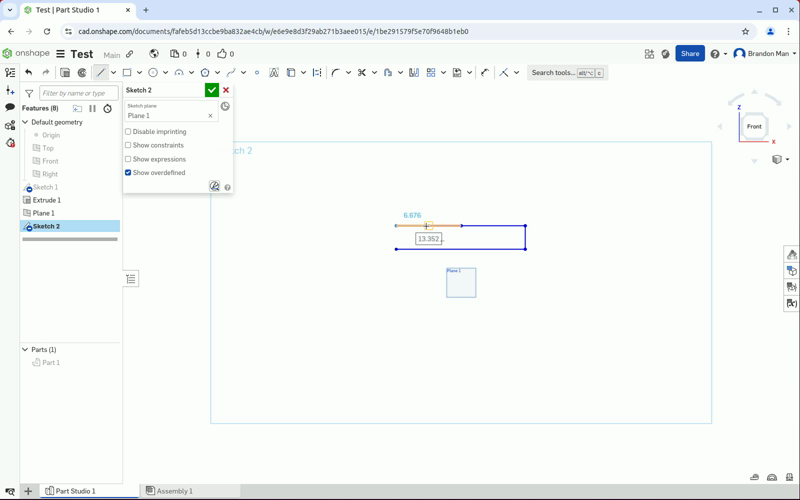
key_down(shift)
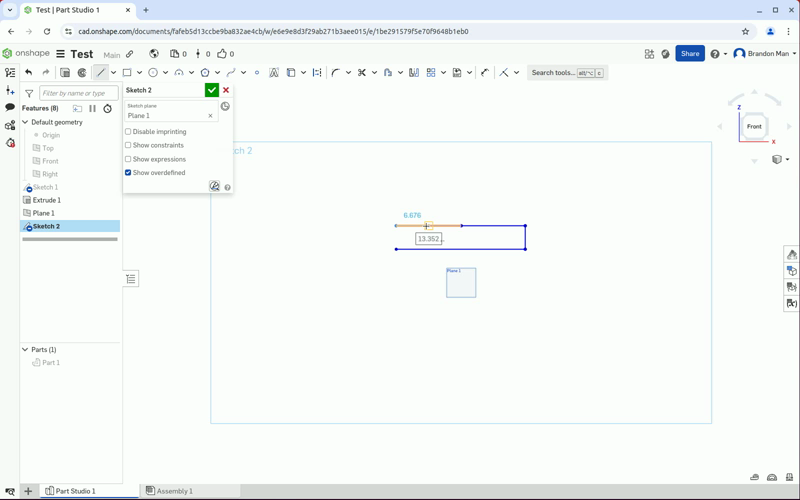
mouse_move(396, 249)
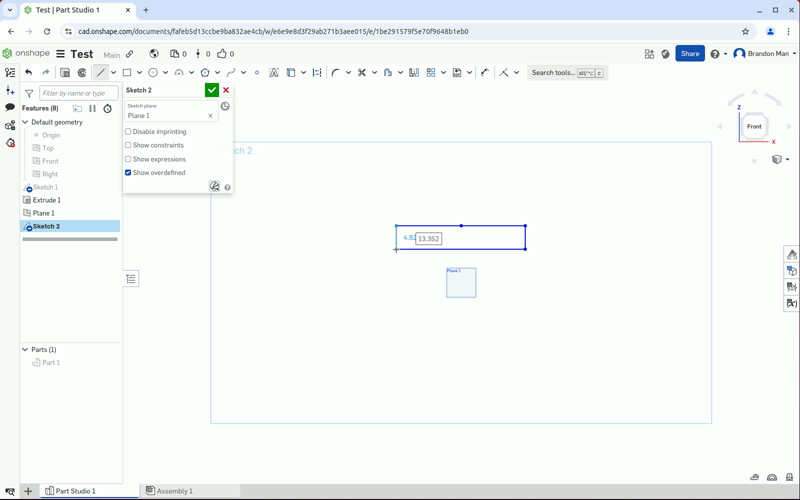
key_up(shift)
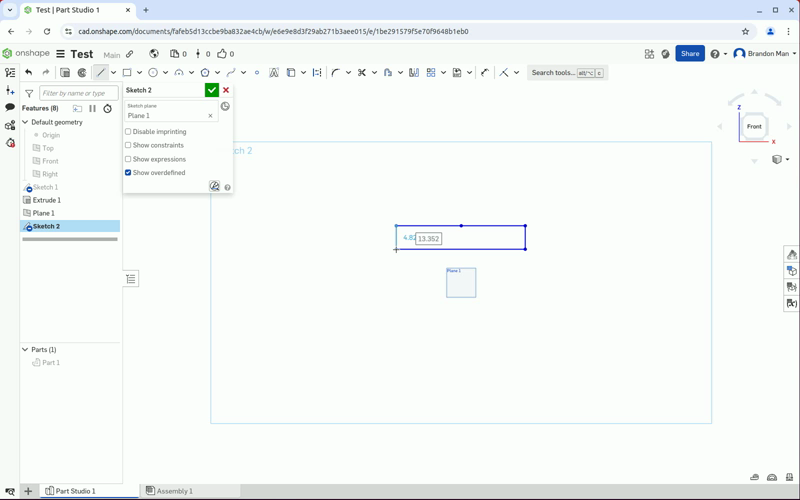
click(396, 249)
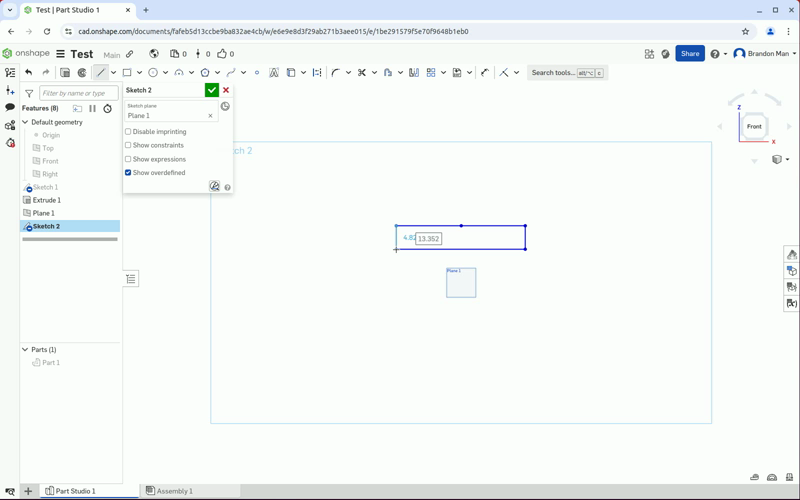
key(esc)
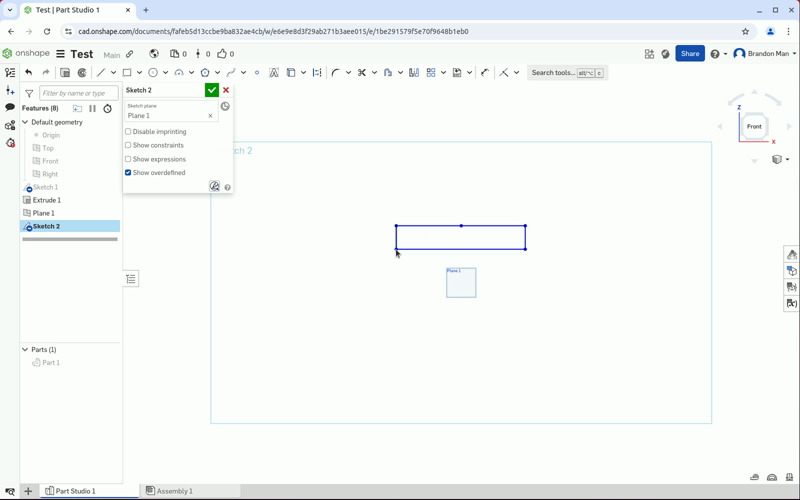
mouse_move(513, 235)
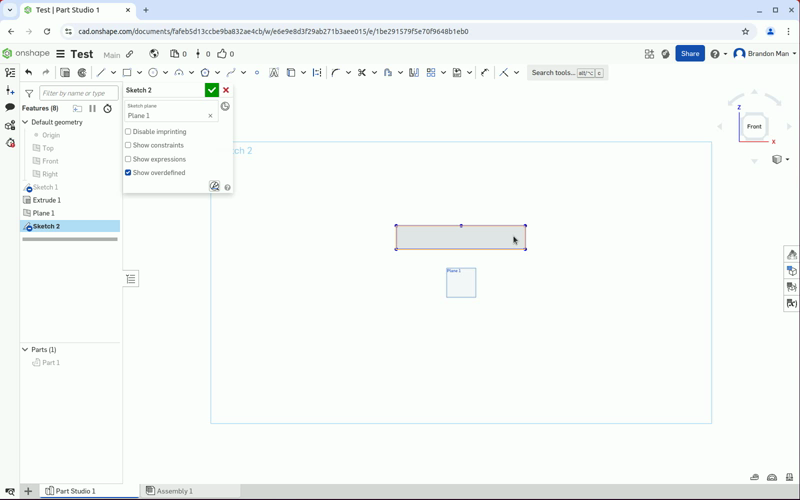
click(513, 235)
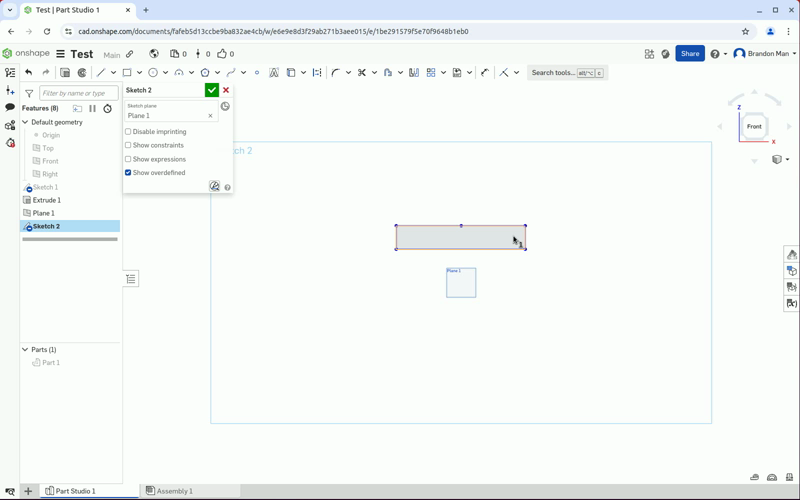
mouse_move(73, 352)
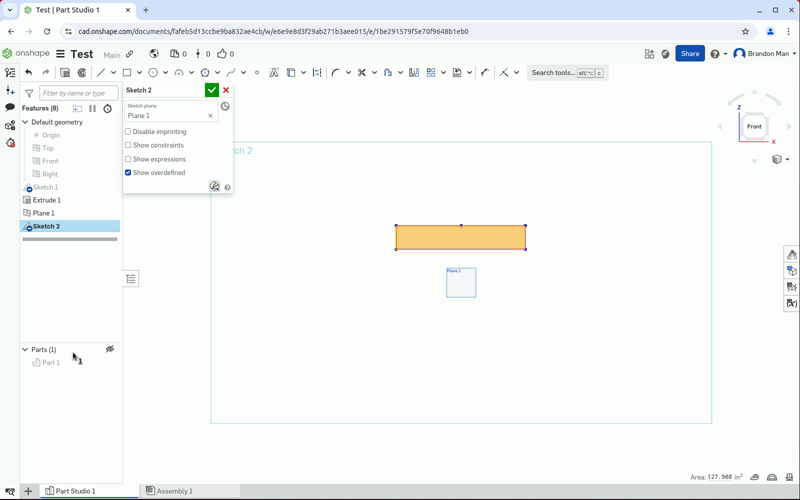
key(shift+y)
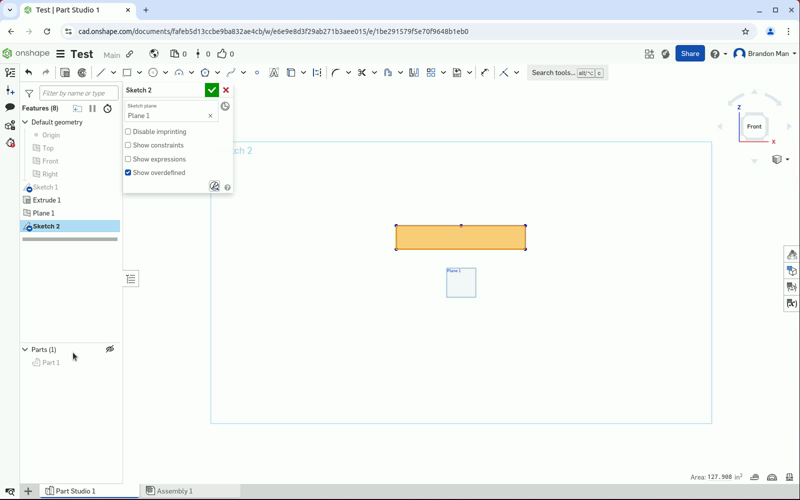
key(shift+e)
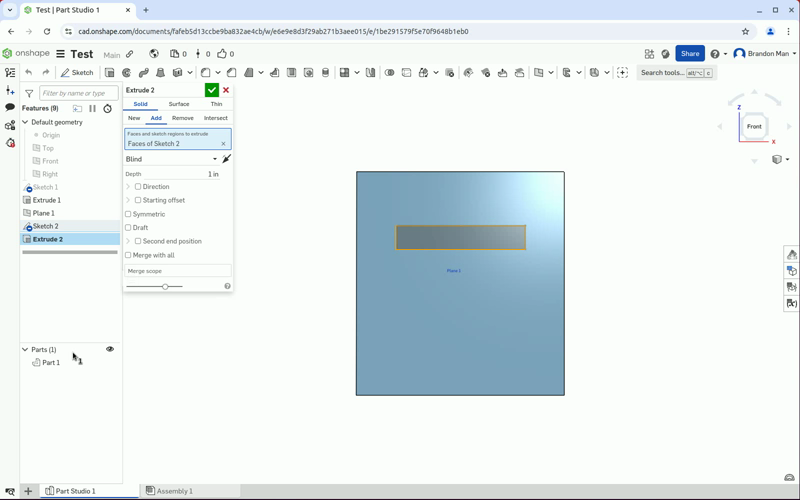
mouse_move(143, 106)
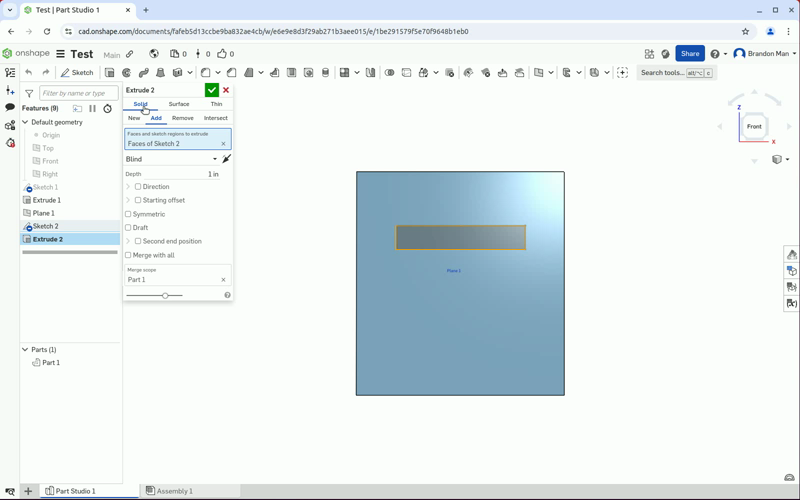
click(143, 106)
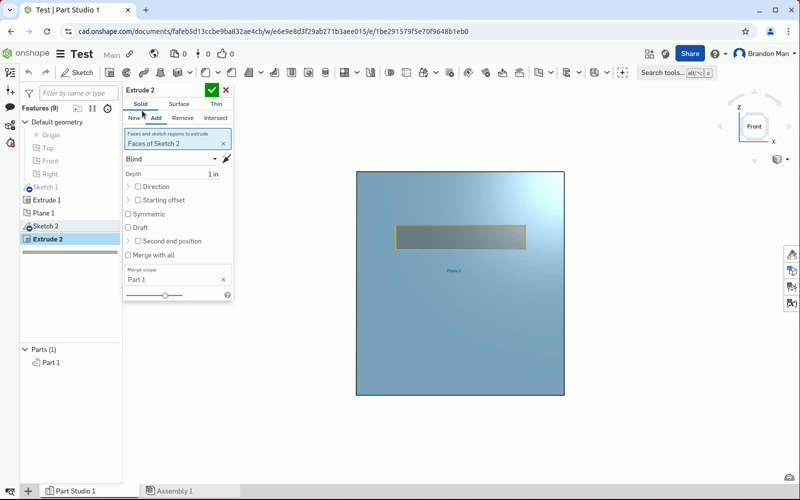
mouse_move(137, 120)
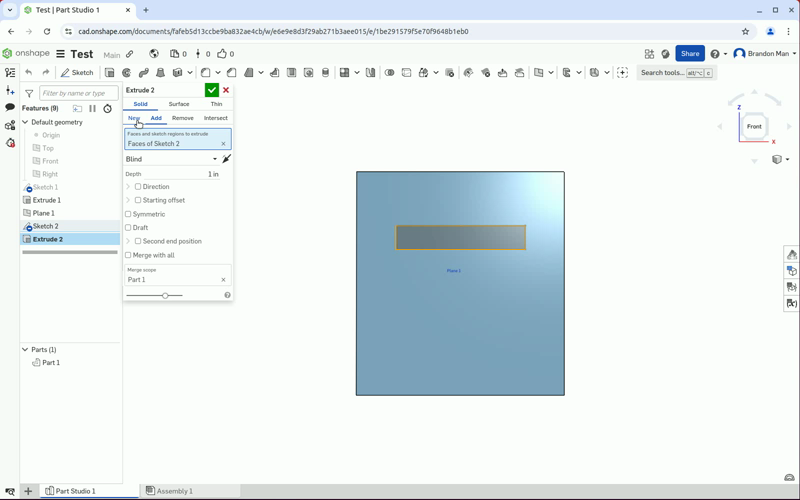
click(137, 120)
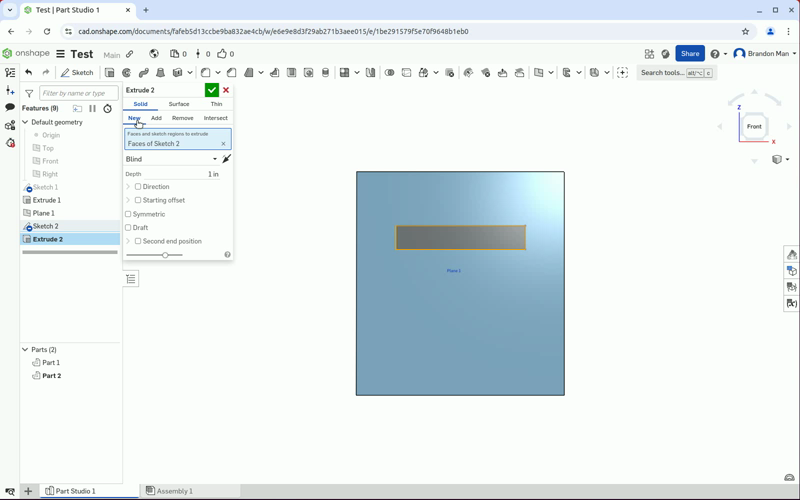
key(tab, 4)
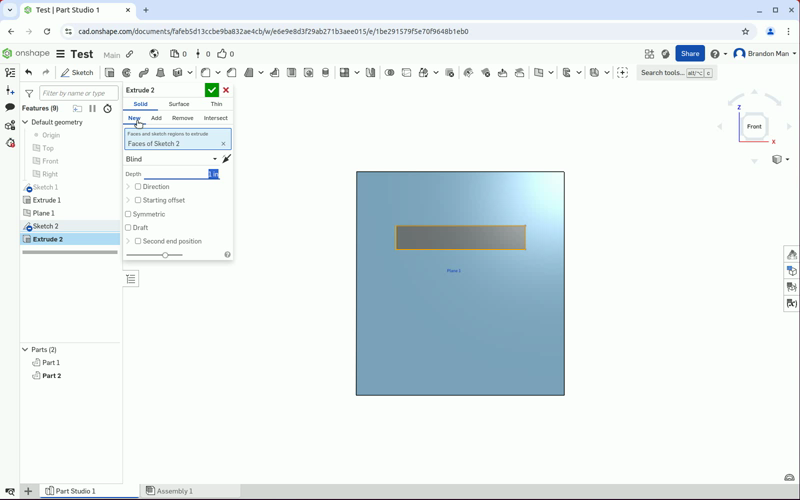
text(11.554)
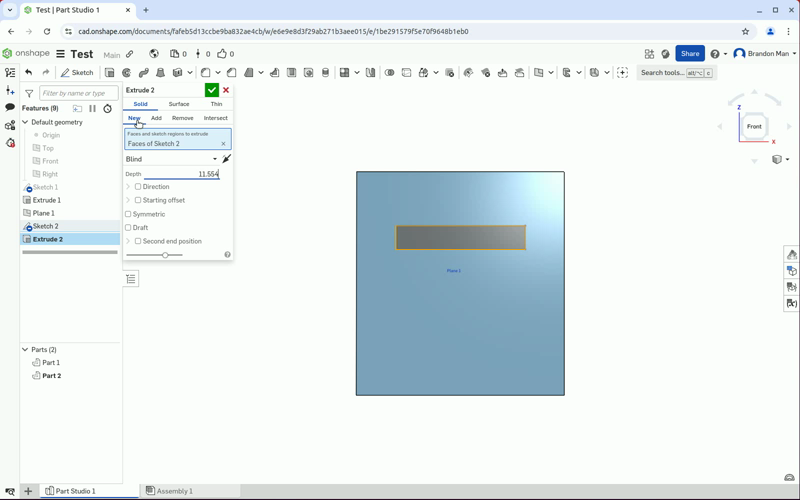
key(enter)
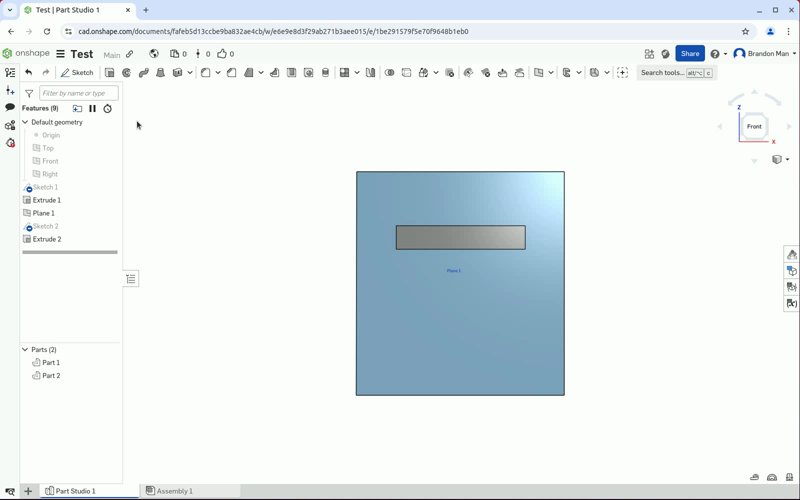
key(shift+h)
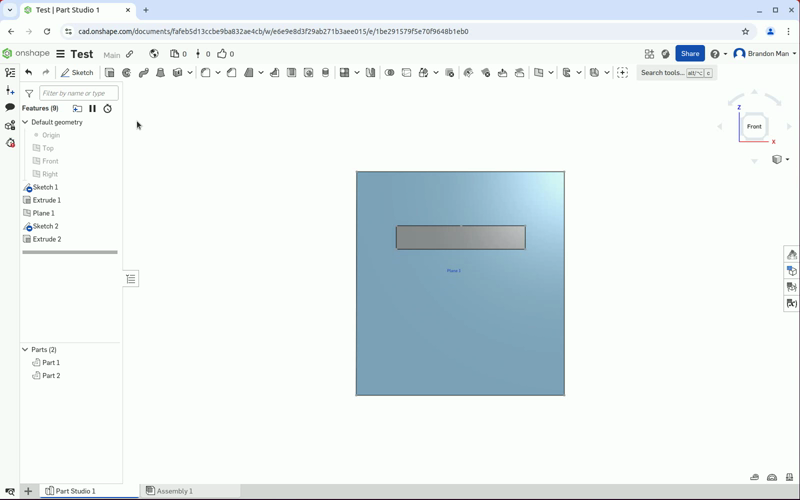
key(shift+h)
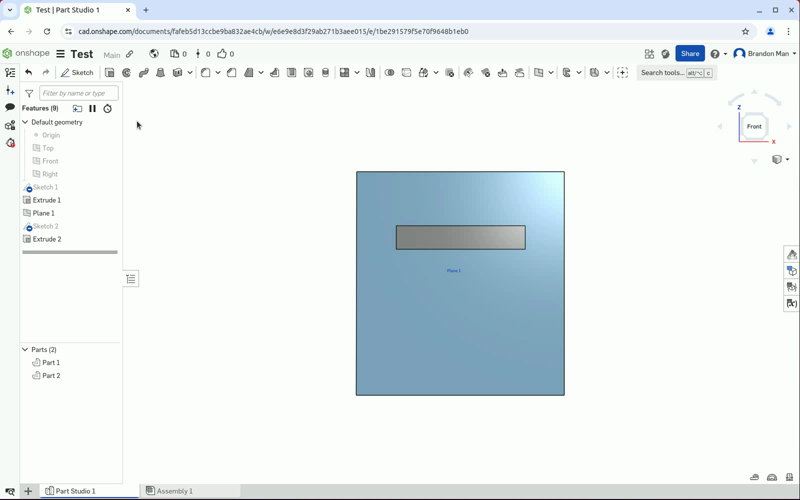
mouse_move(73, 189)
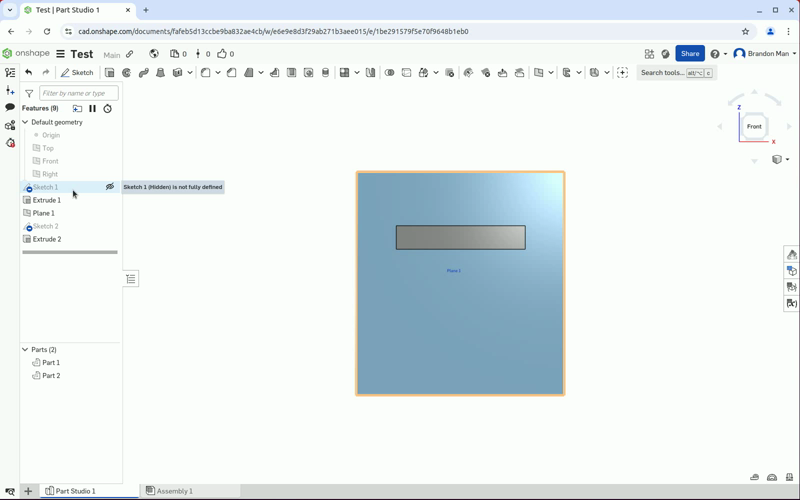
click(73, 189)
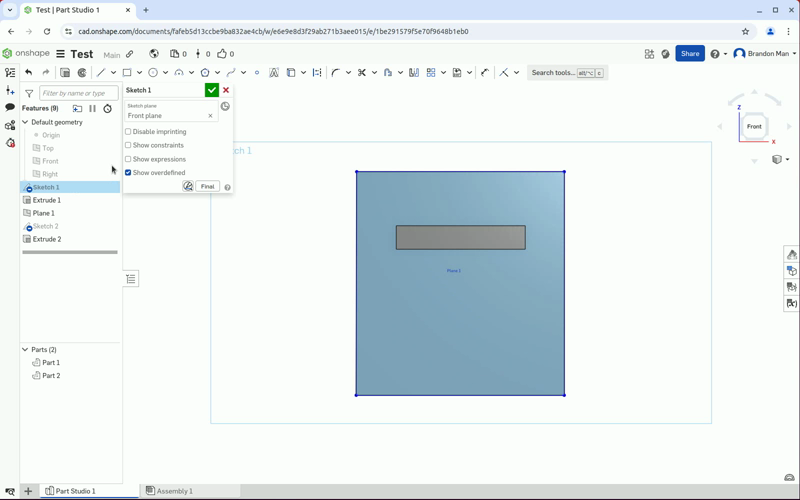
mouse_move(229, 92)
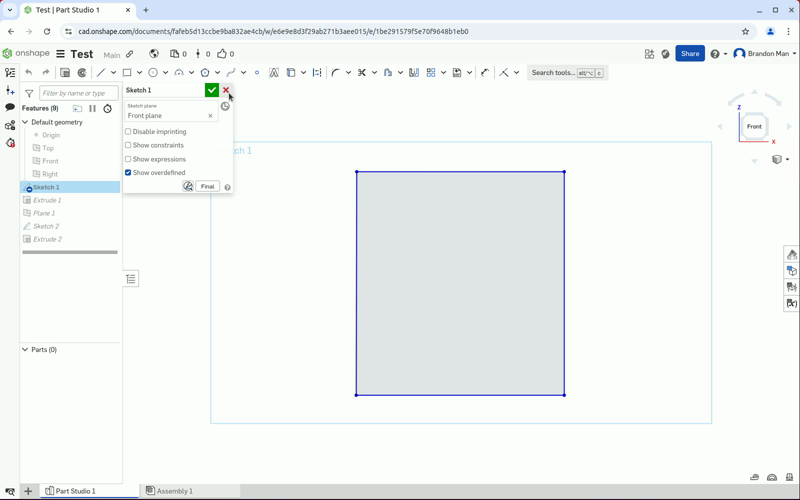
click(229, 92)
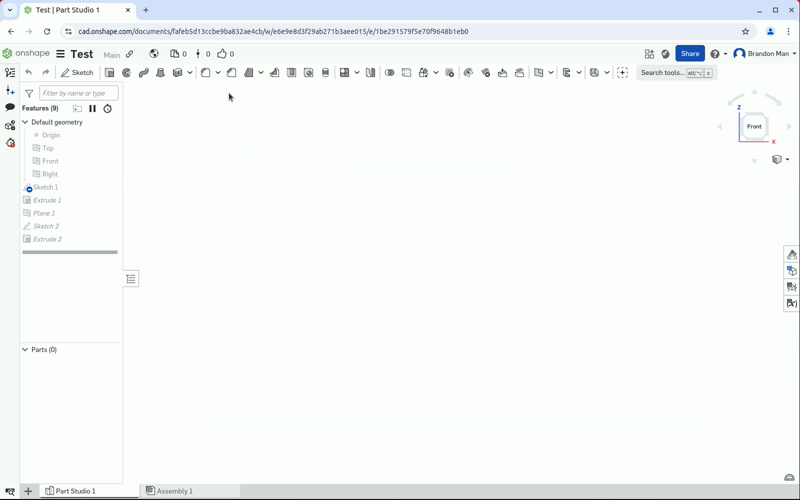
key(shift+s)
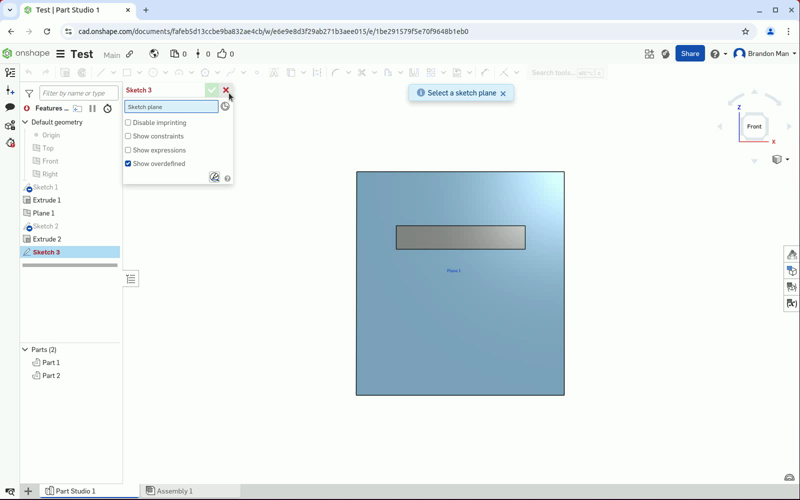
mouse_move(73, 215)
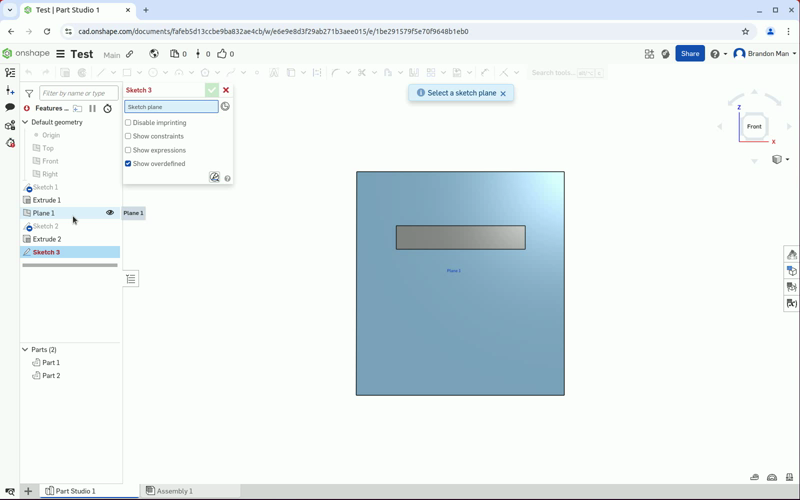
click(73, 215)
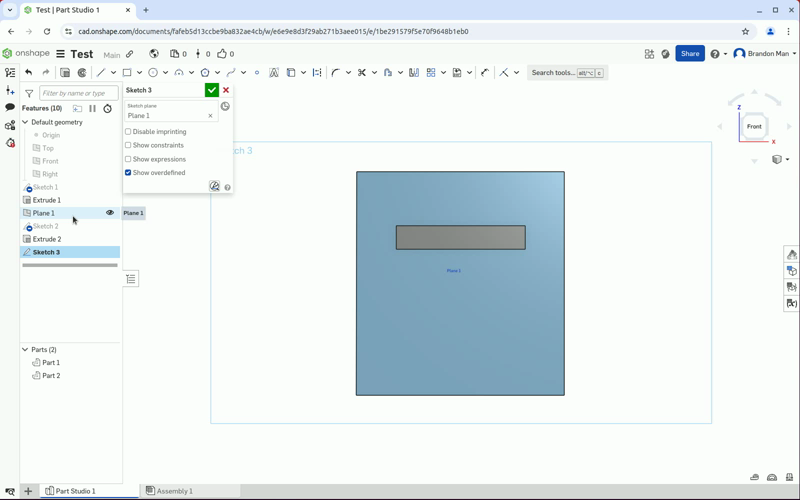
mouse_move(73, 352)
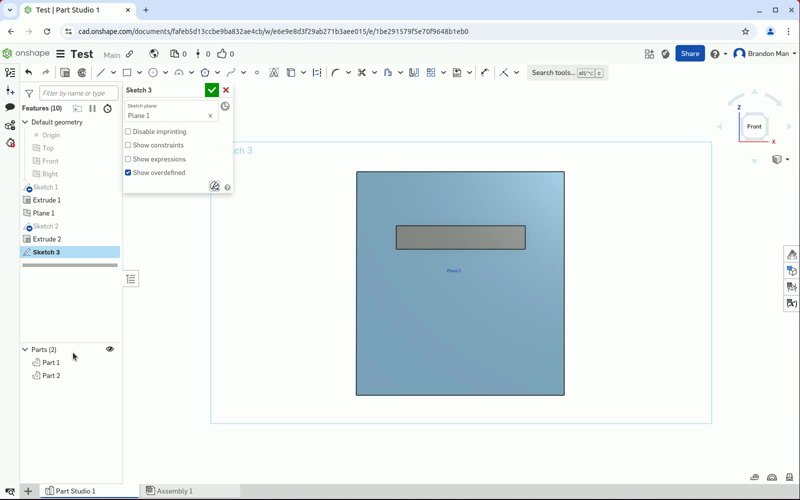
key(y)
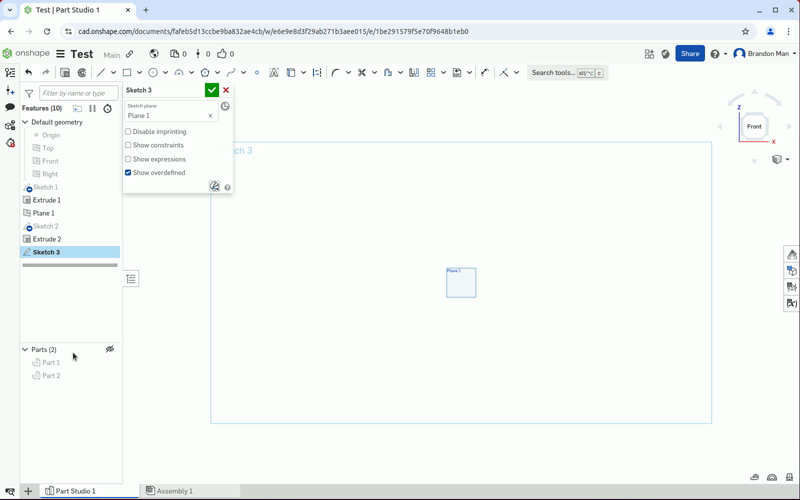
key(l)
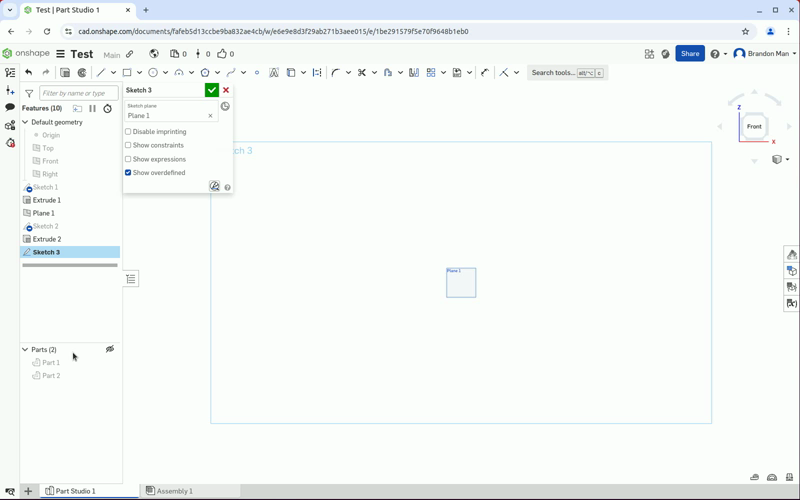
key_down(shift)
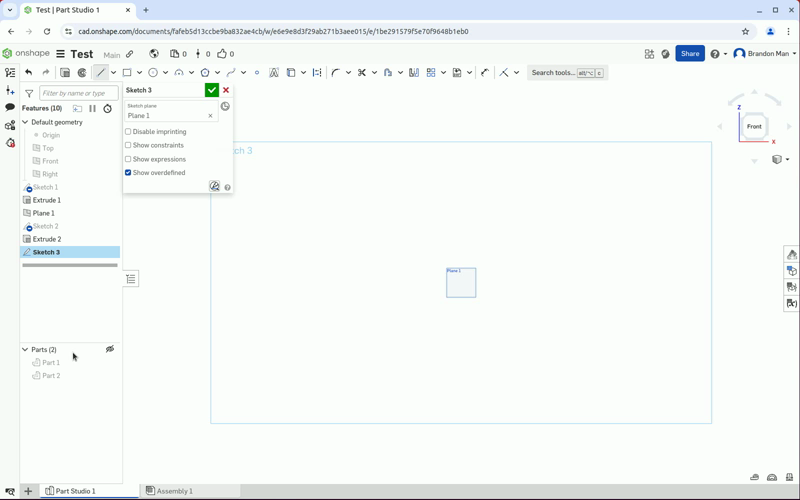
mouse_move(396, 339)
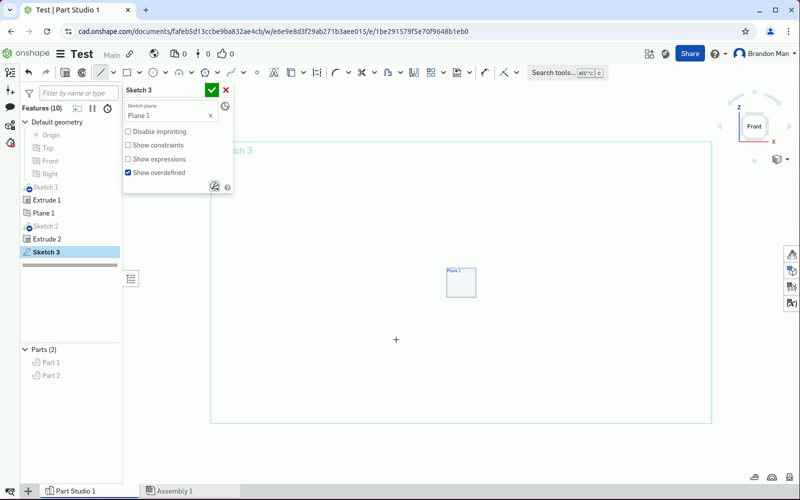
click(396, 339)
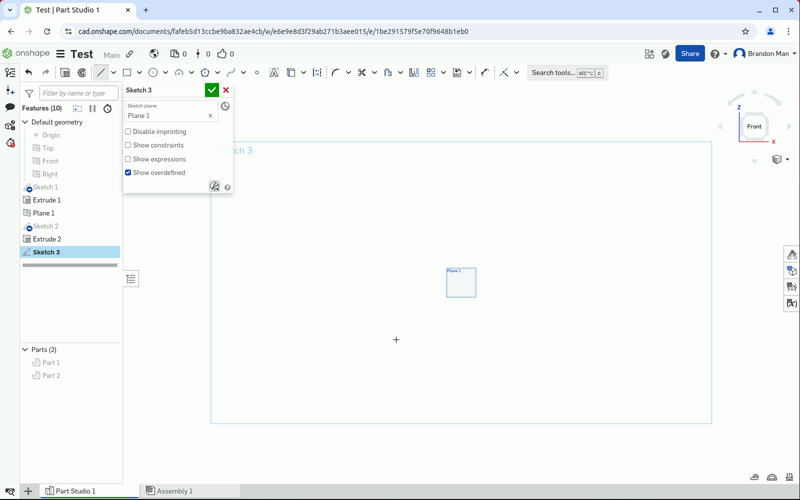
key_up(shift)
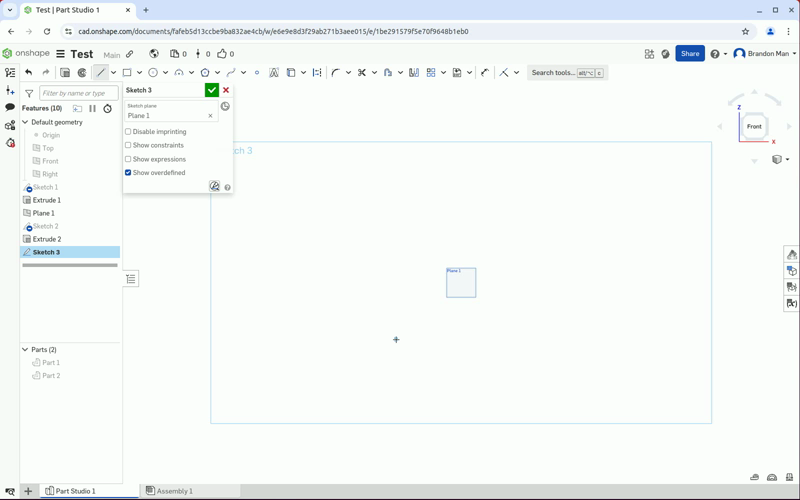
key_down(shift)
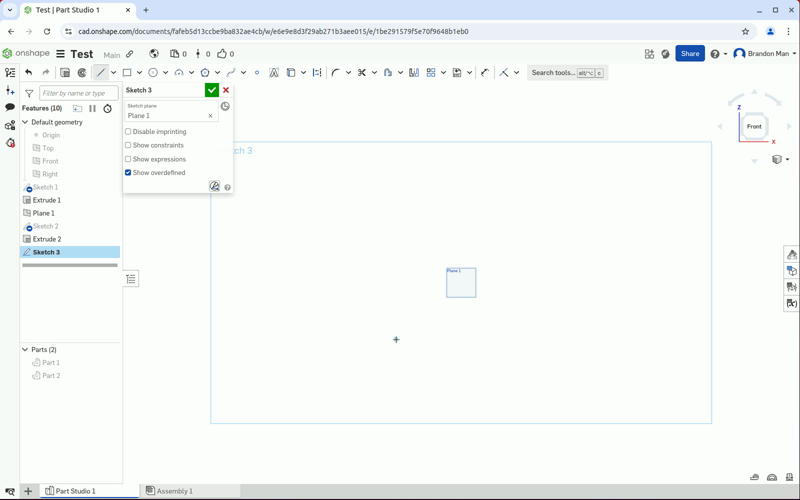
mouse_move(525, 339)
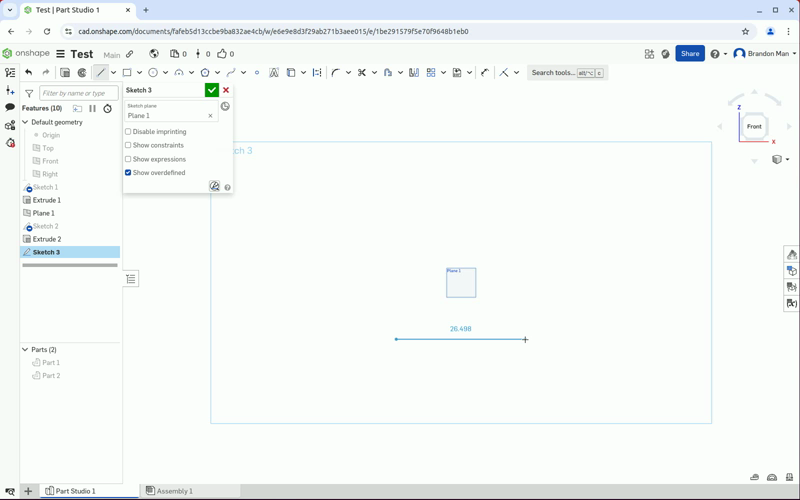
click(525, 339)
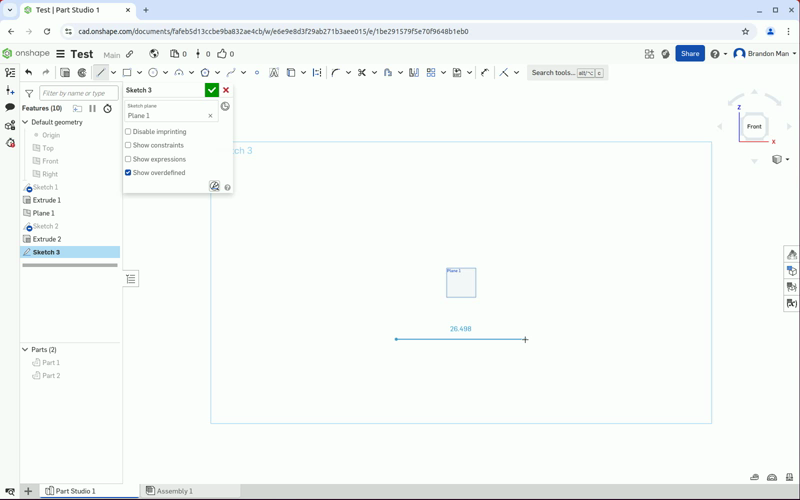
key_up(shift)
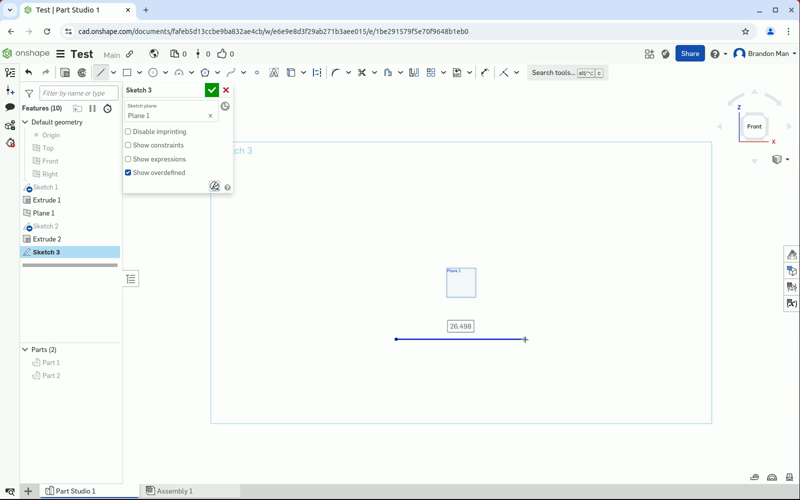
key_down(shift)
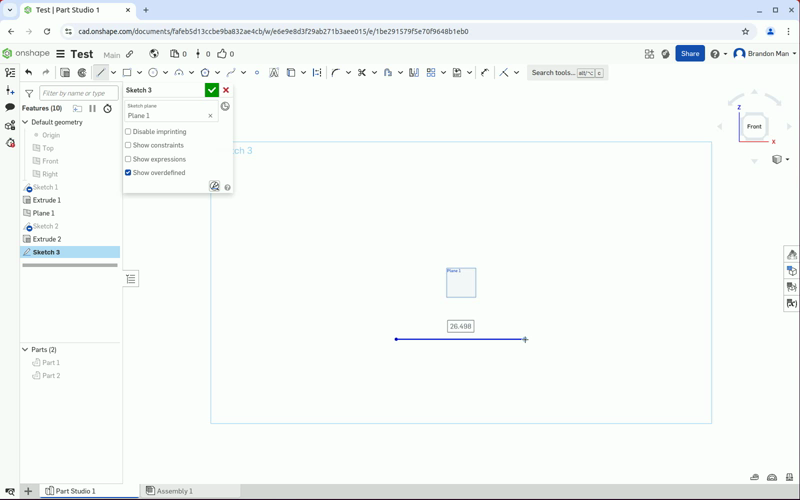
mouse_move(555, 339)
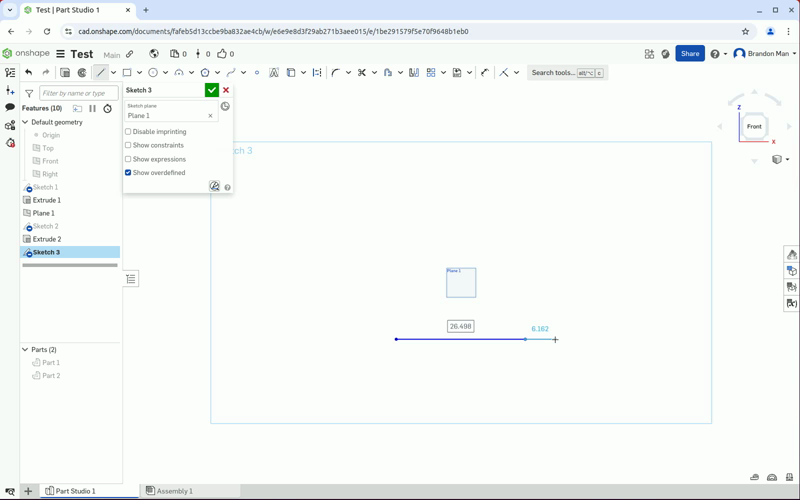
mouse_move(525, 316)
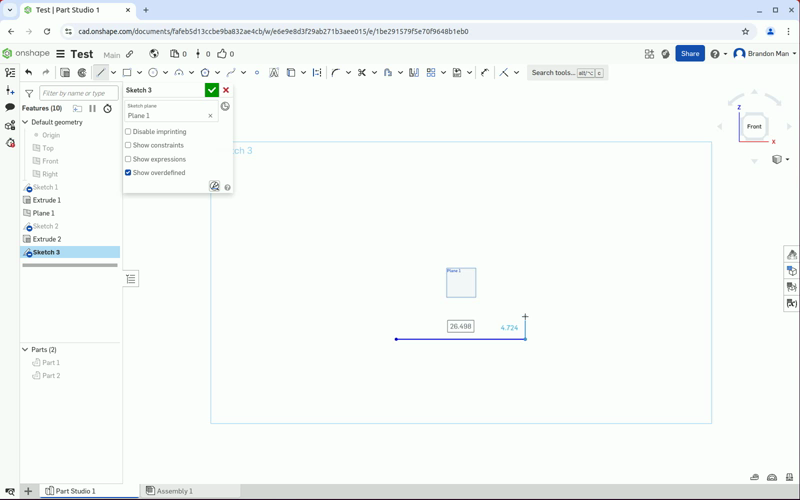
click(525, 316)
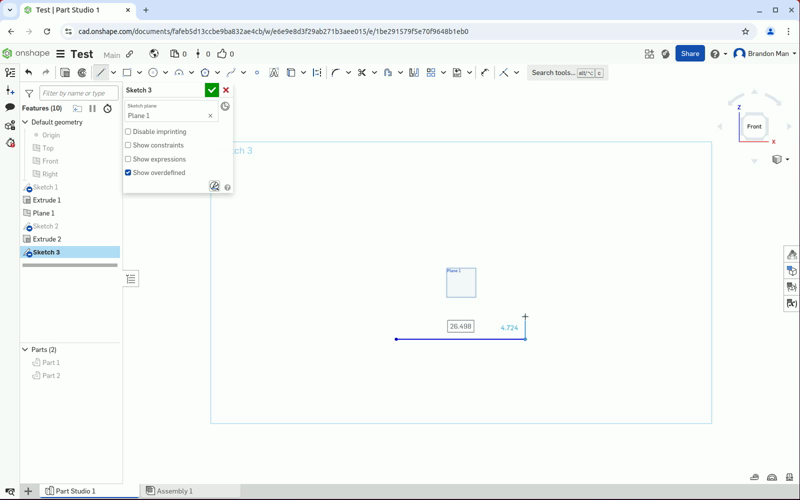
key_up(shift)
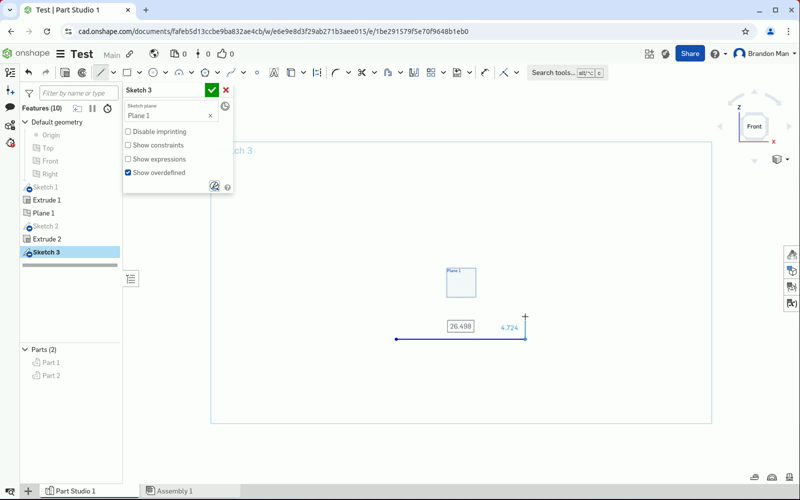
key_down(shift)
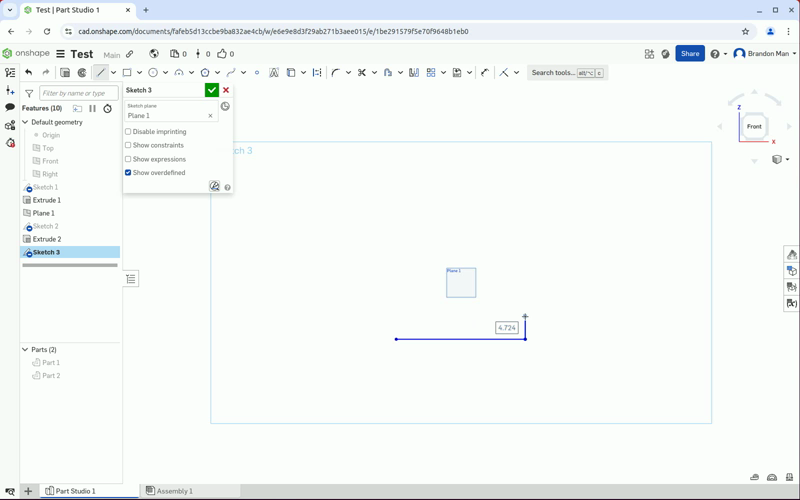
mouse_move(396, 316)
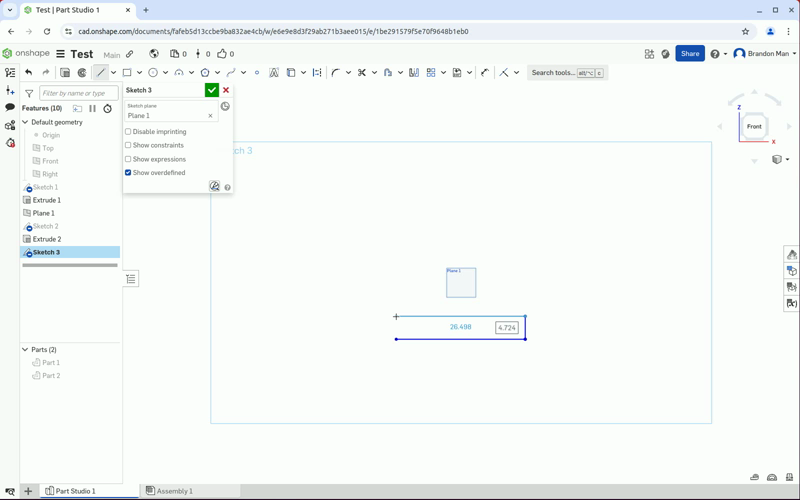
click(396, 316)
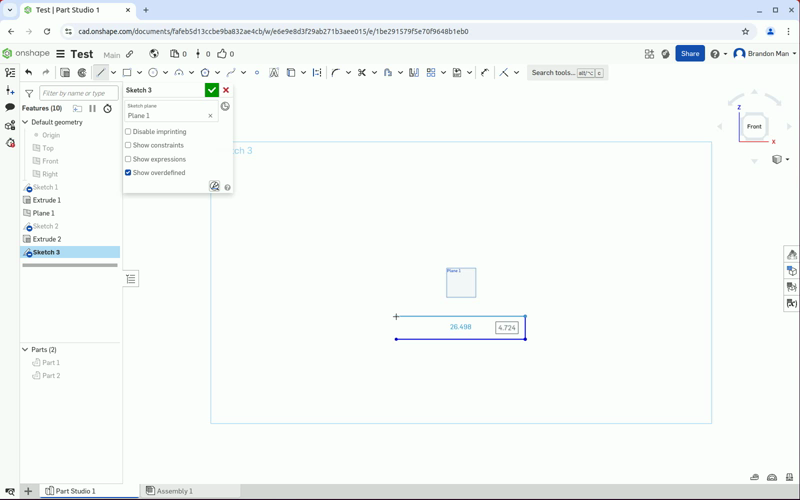
key_up(shift)
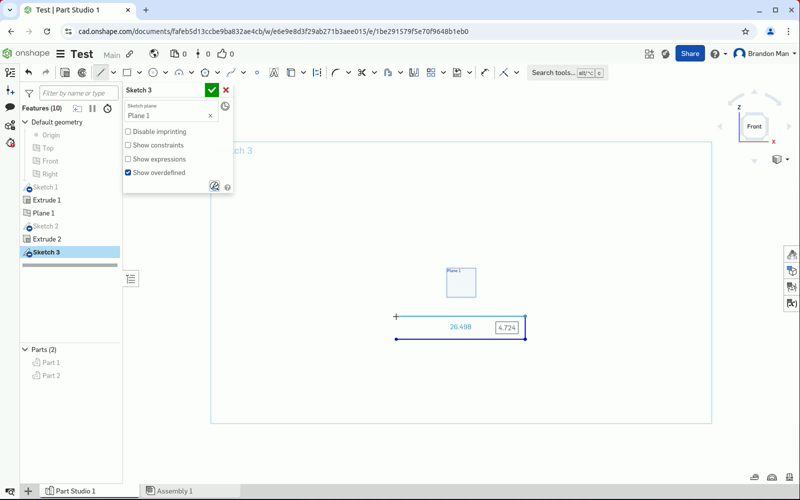
mouse_move(426, 316)
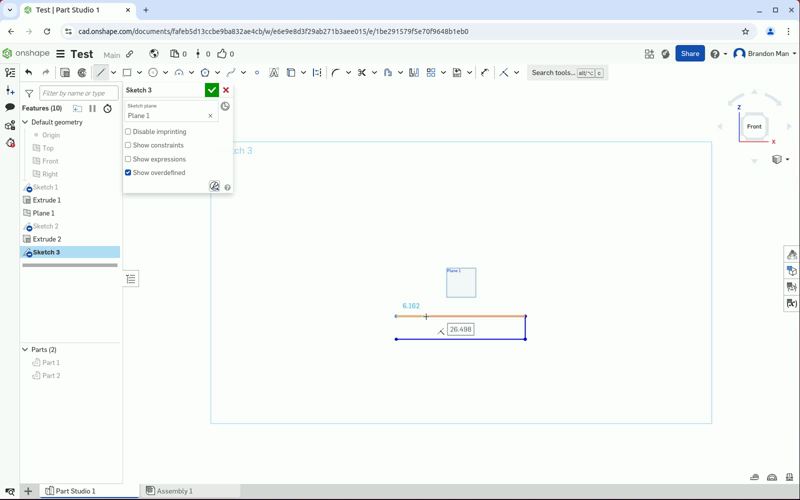
key_down(shift)
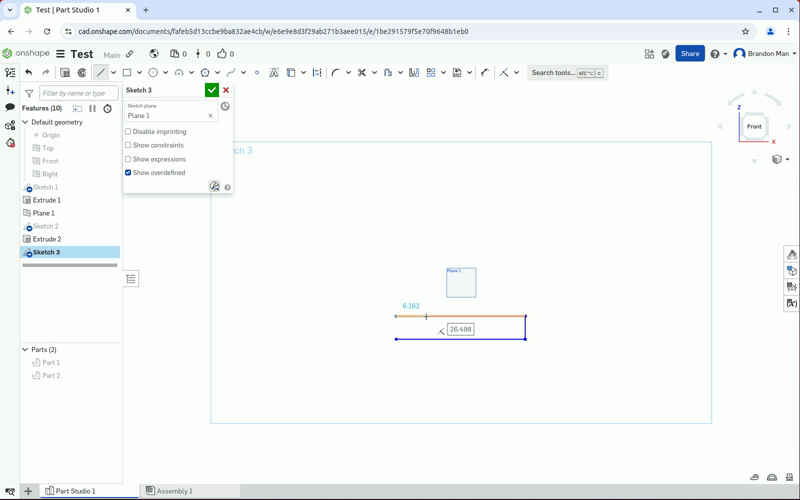
mouse_move(396, 339)
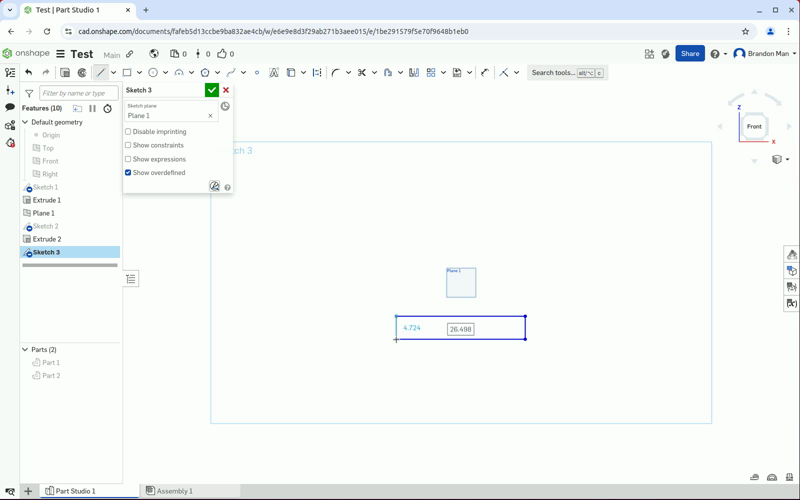
key_up(shift)
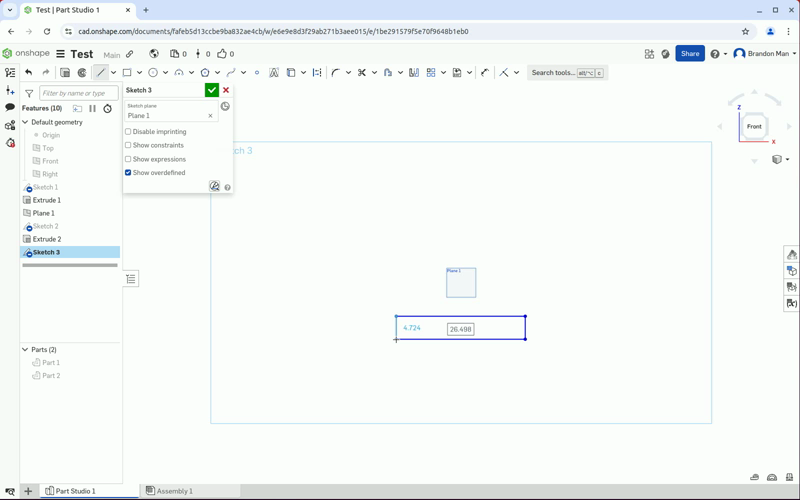
click(396, 339)
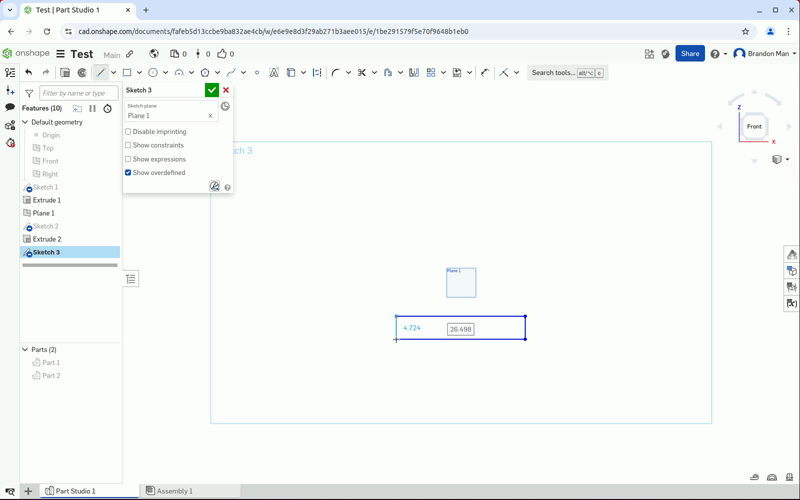
key(esc)
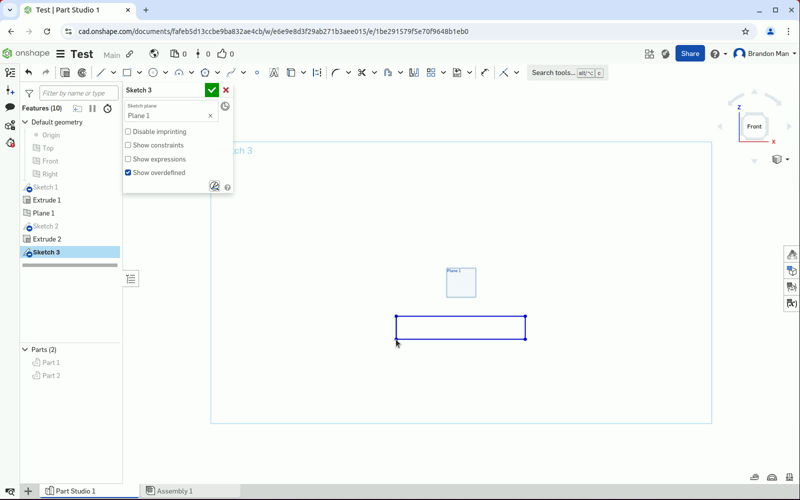
mouse_move(512, 327)
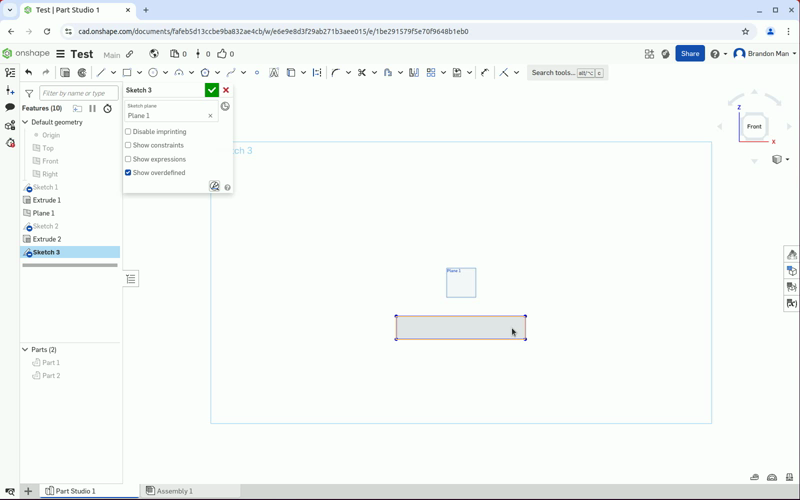
click(512, 327)
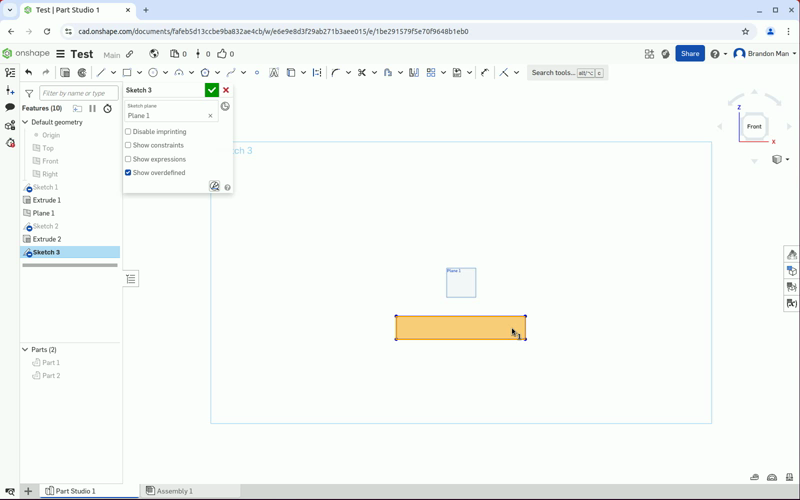
mouse_move(73, 352)
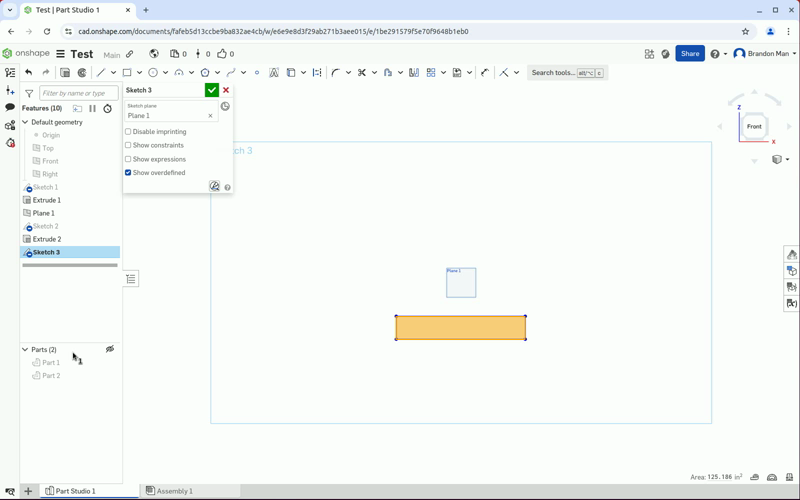
key(shift+y)
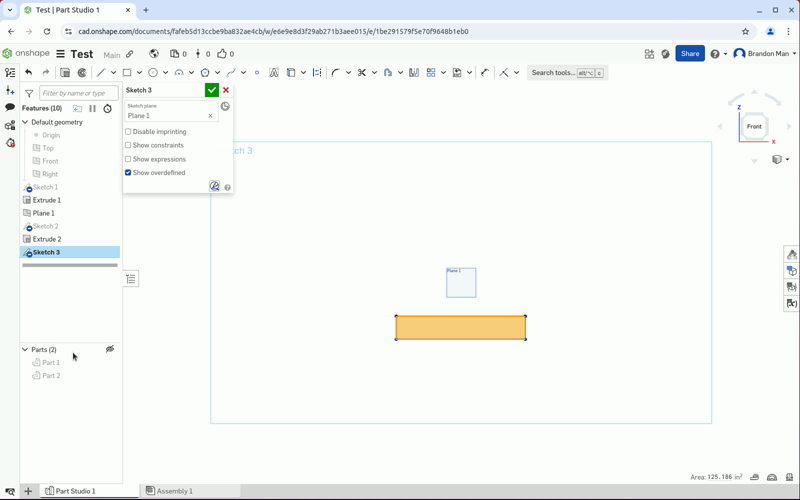
key(shift+e)
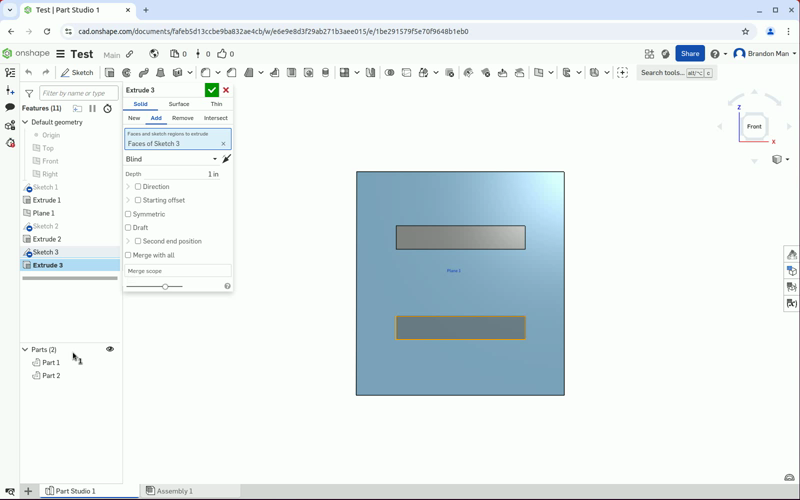
mouse_move(143, 106)
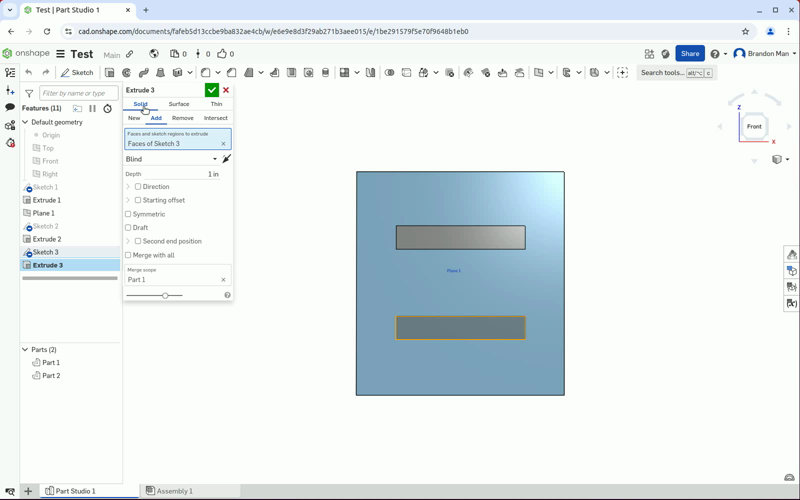
click(143, 106)
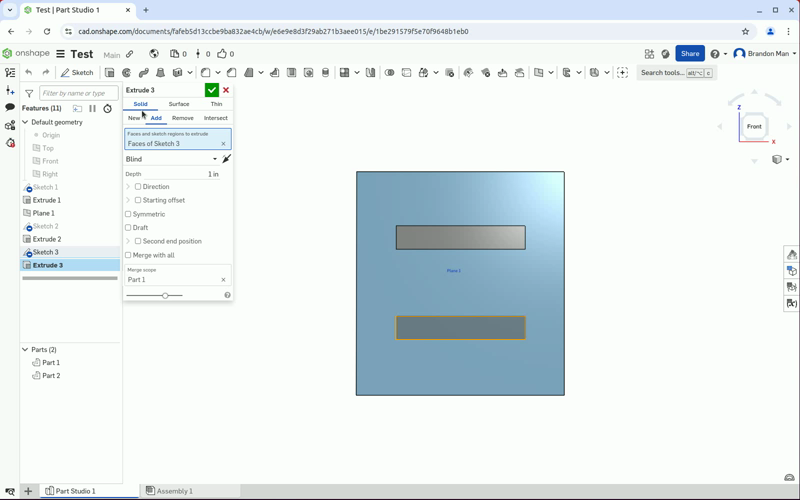
mouse_move(137, 120)
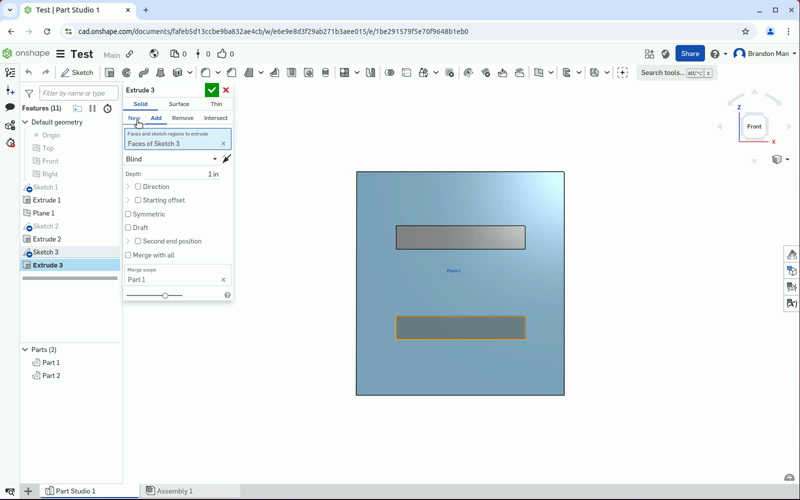
click(137, 120)
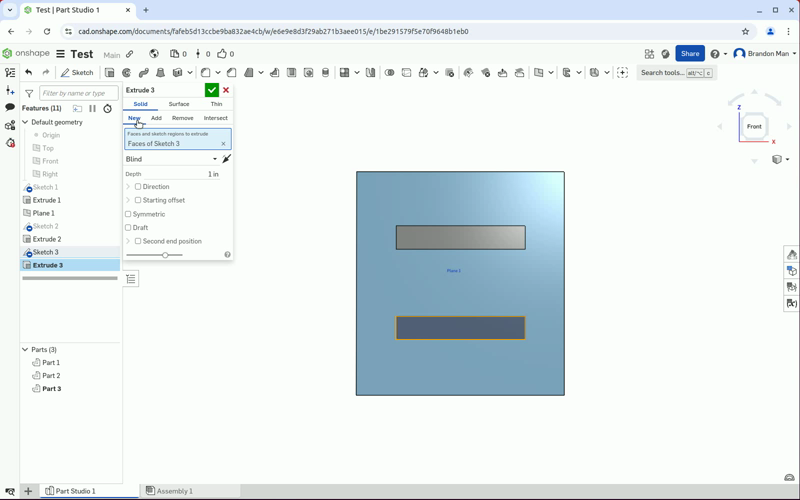
key(tab, 4)
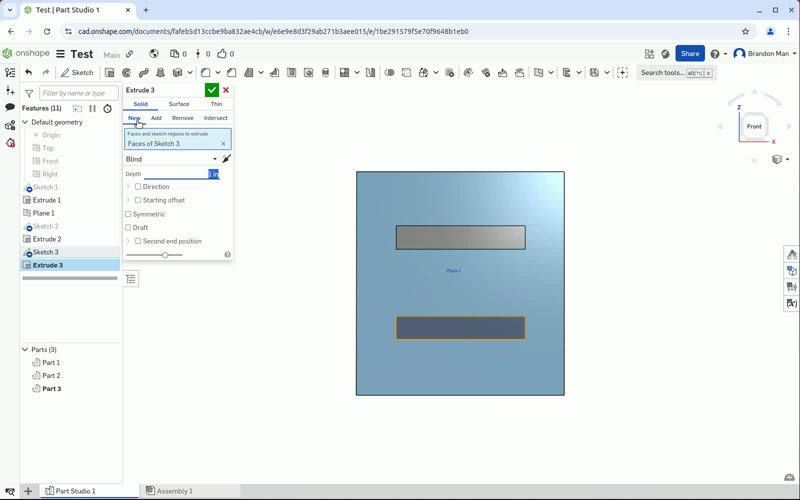
text(11.554)
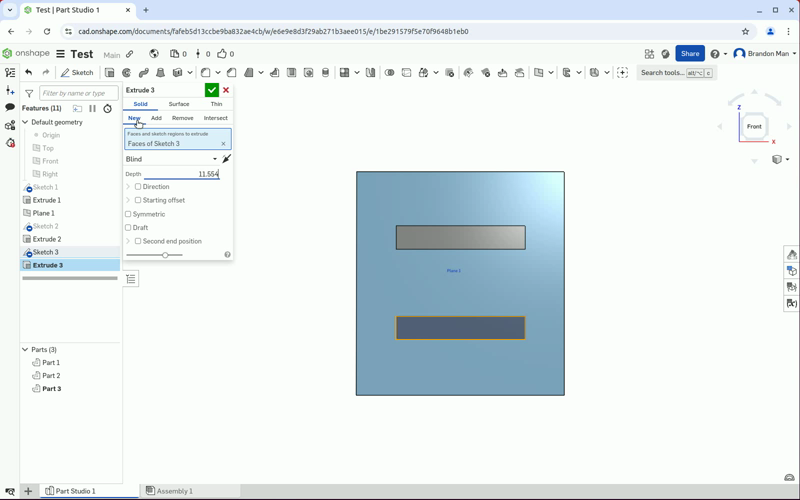
key(enter)
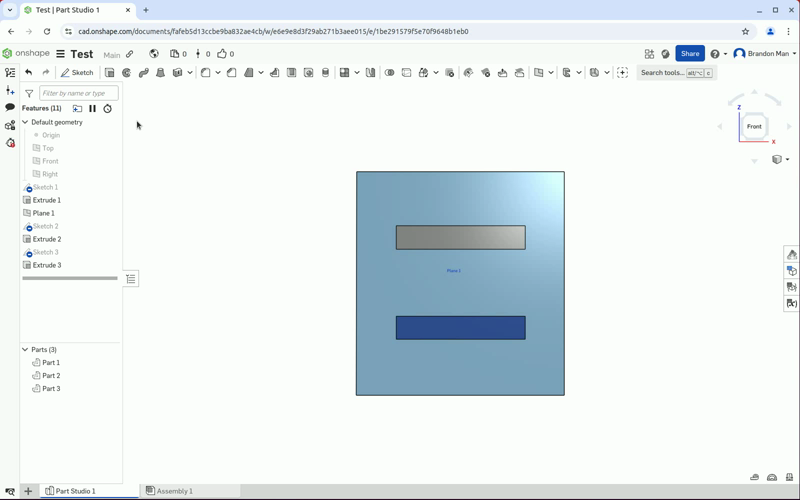
key(shift+h)
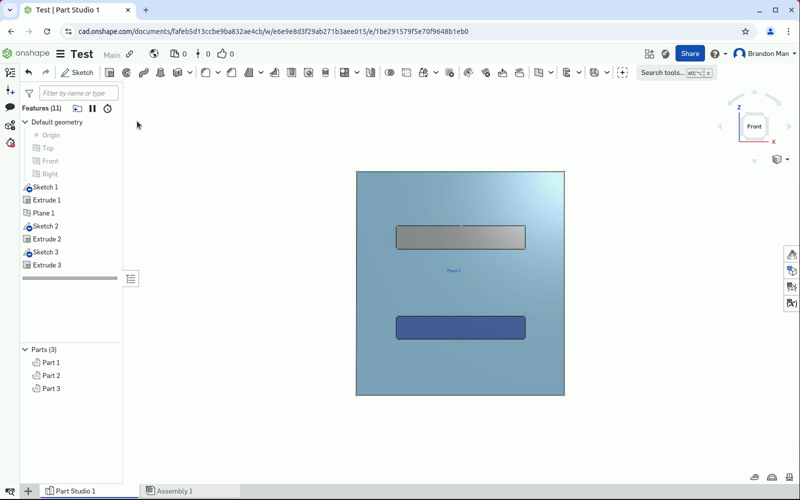
key(shift+h)
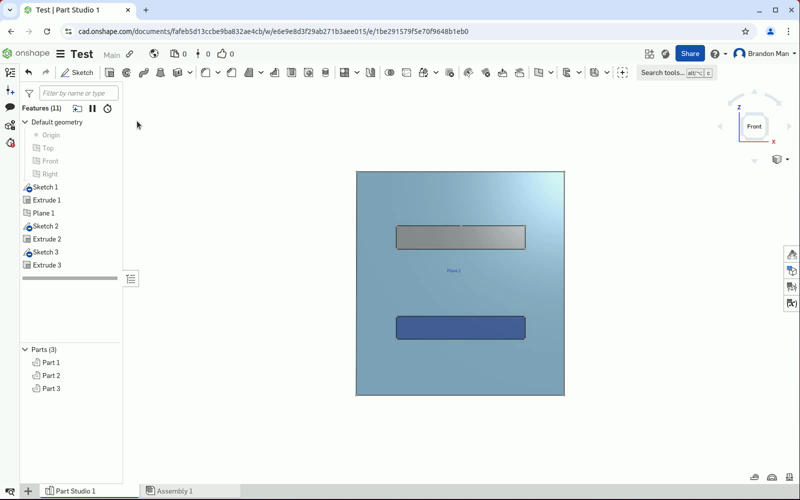
key(shift+7)
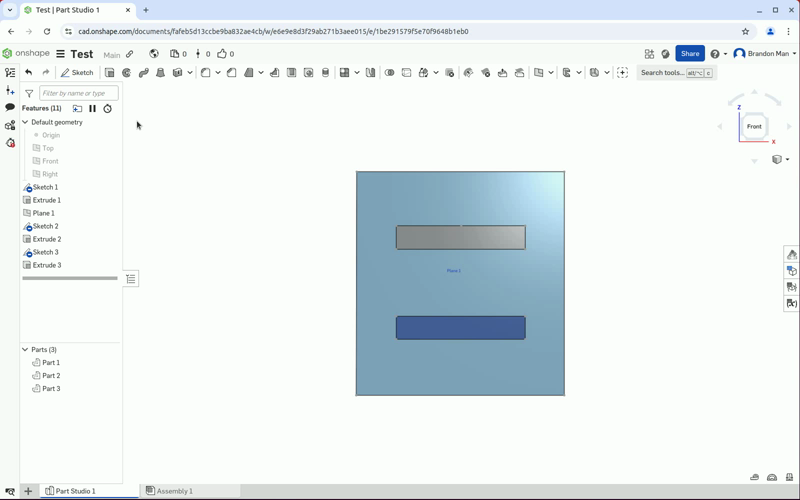
key(left, 2)
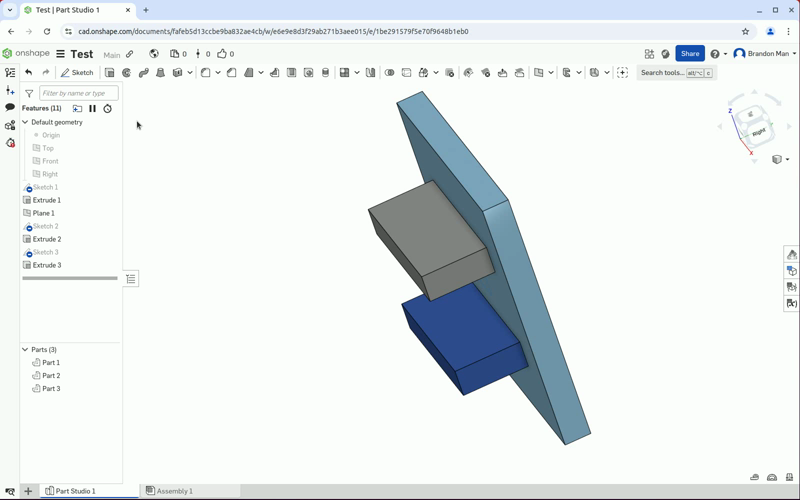
key(down, 2)
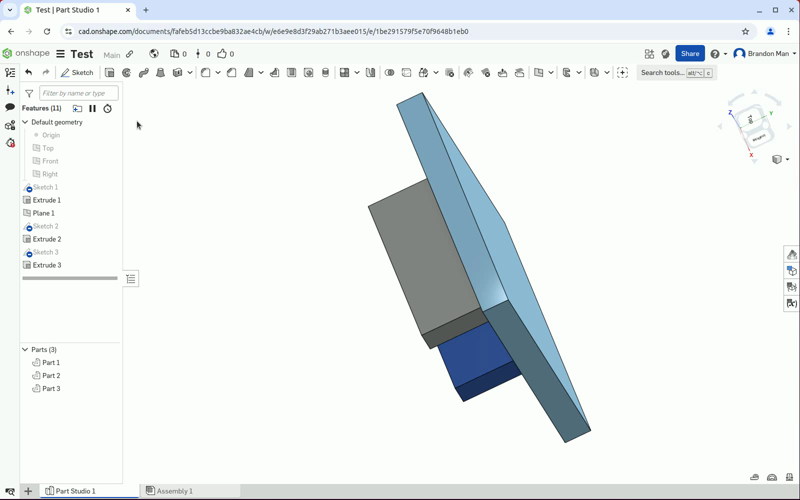
key(up, 2)
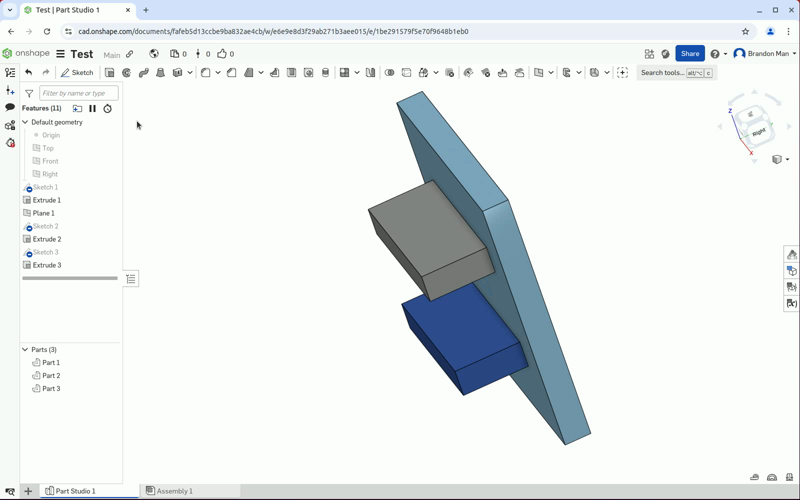
key(right, 2)
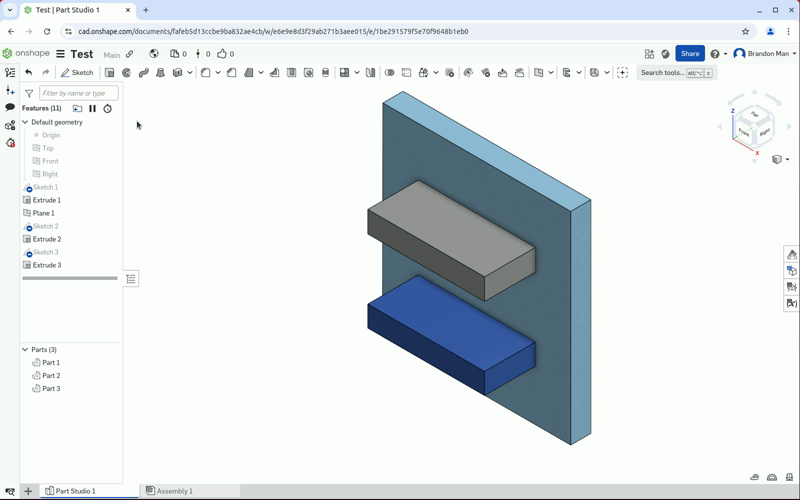
mouse_move(73, 189)
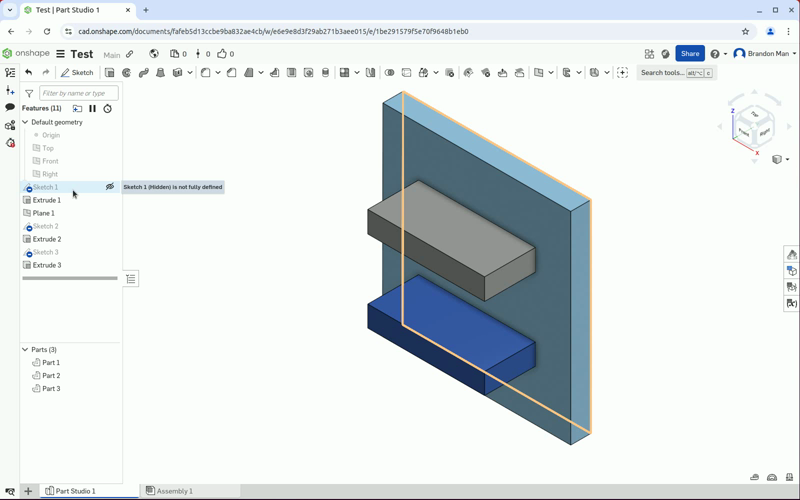
click(73, 189)